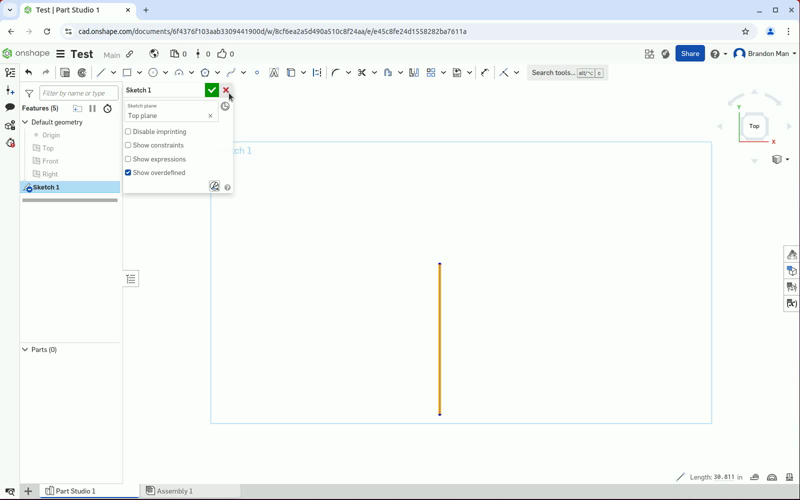
key(shift+h)
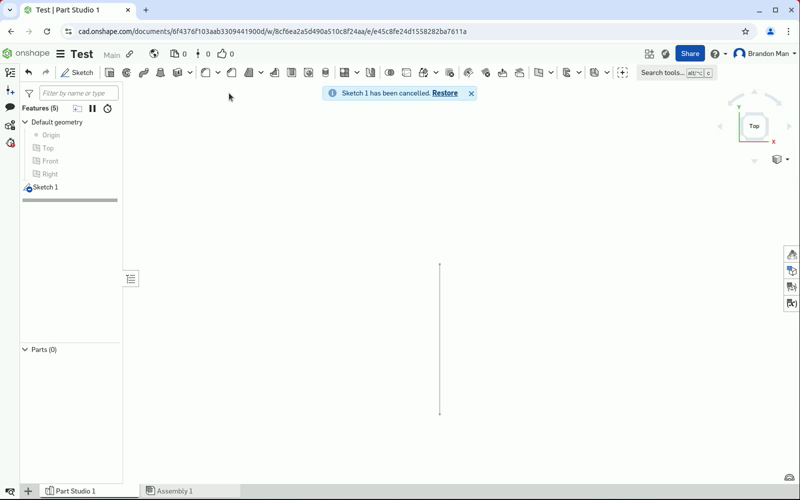
key(shift+s)
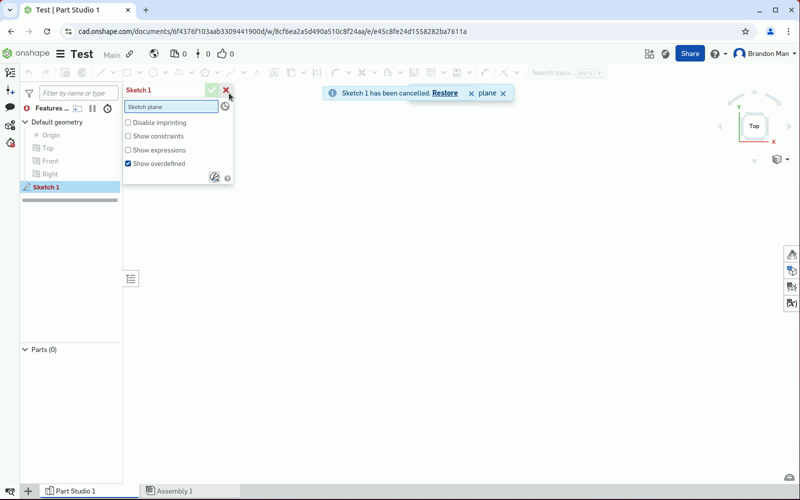
mouse_move(73, 150)
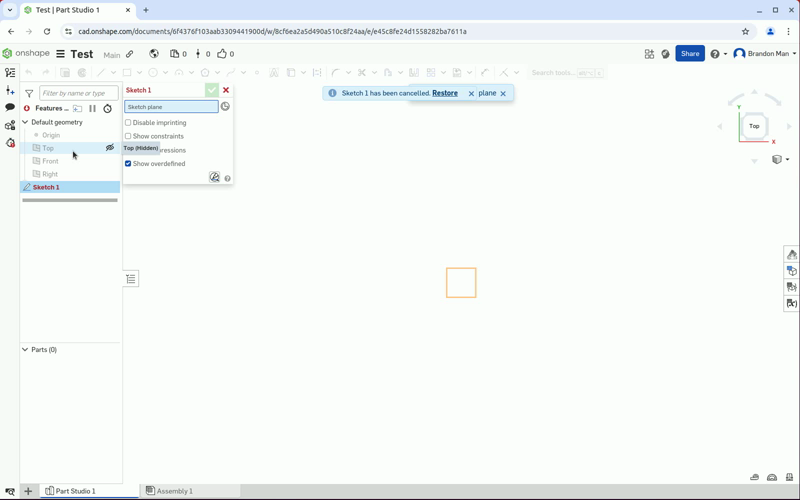
click(73, 150)
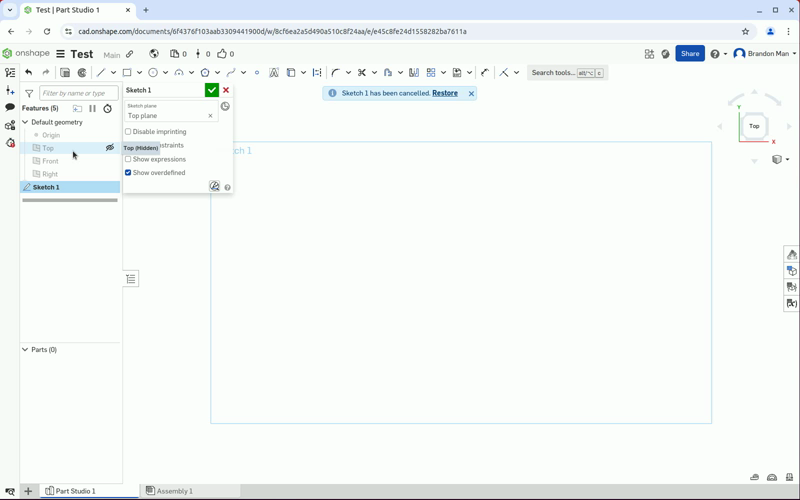
mouse_move(73, 352)
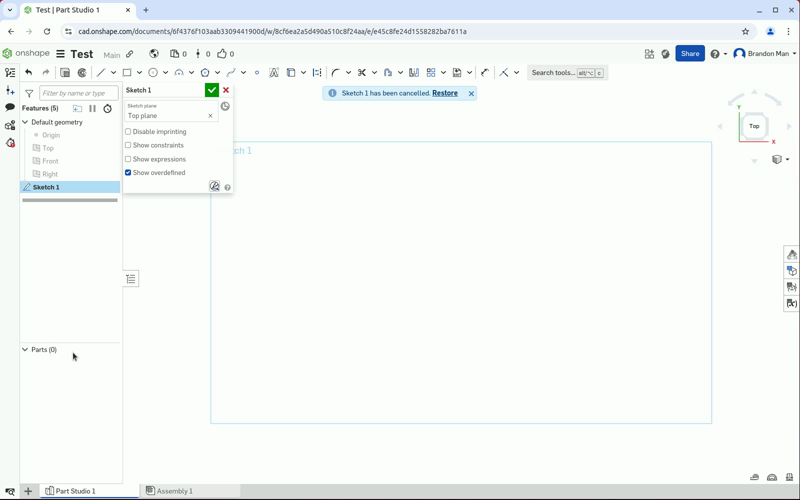
key(y)
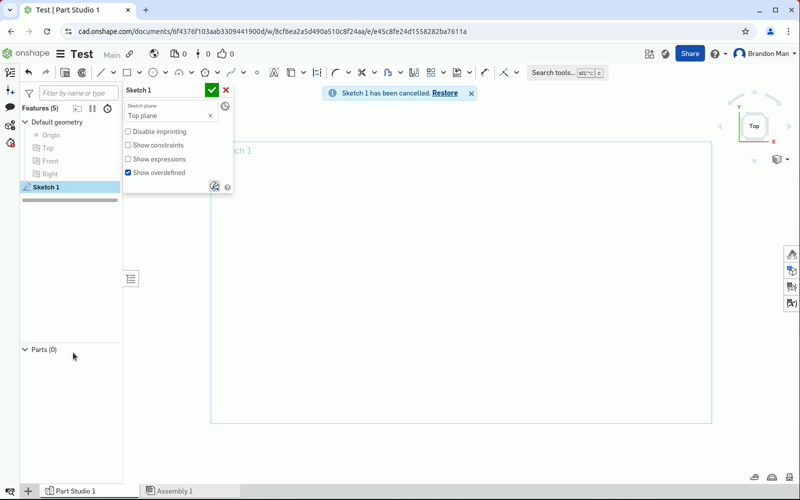
key(c)
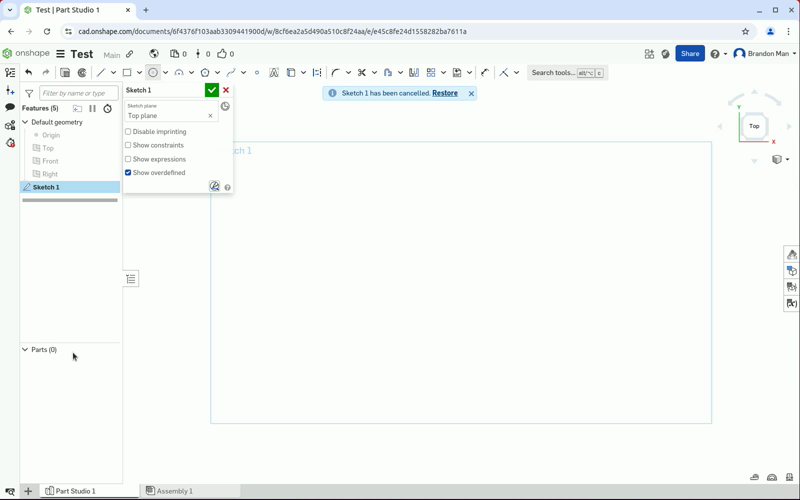
key_down(shift)
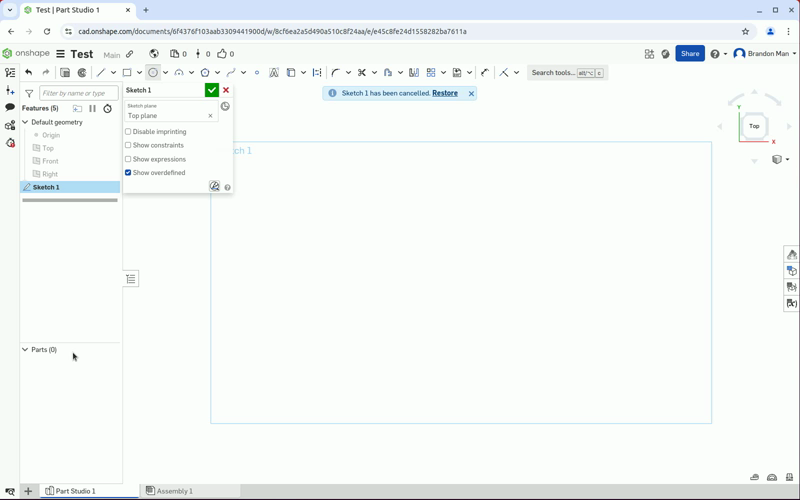
mouse_move(460, 282)
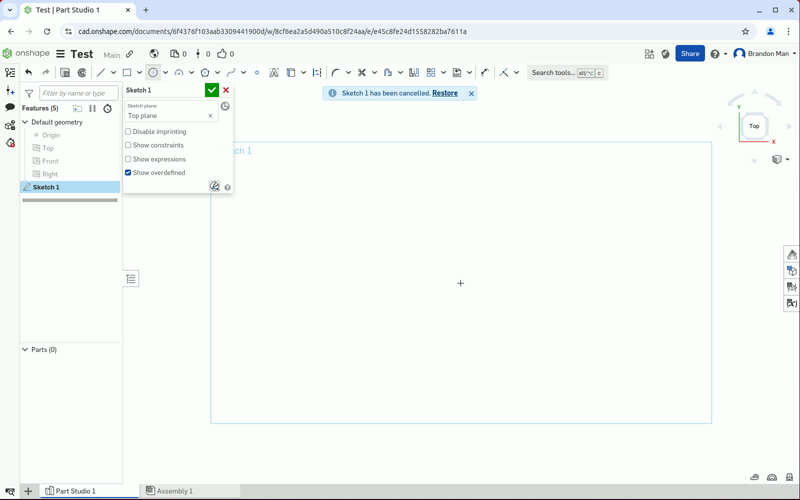
click(460, 282)
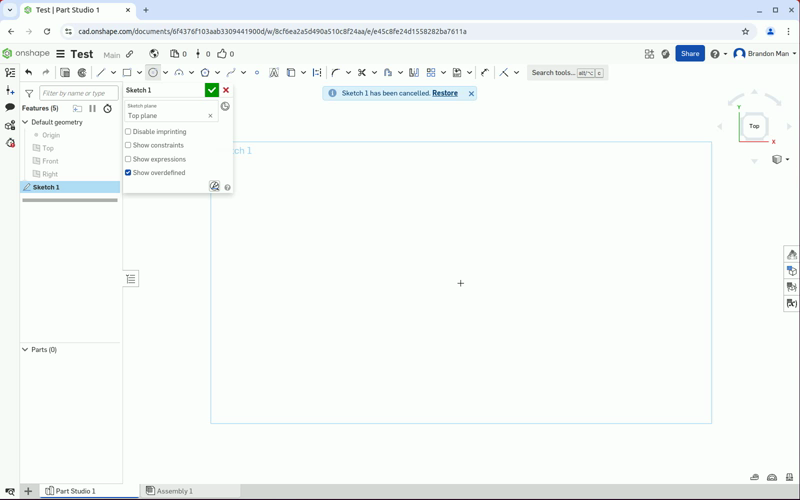
key_up(shift)
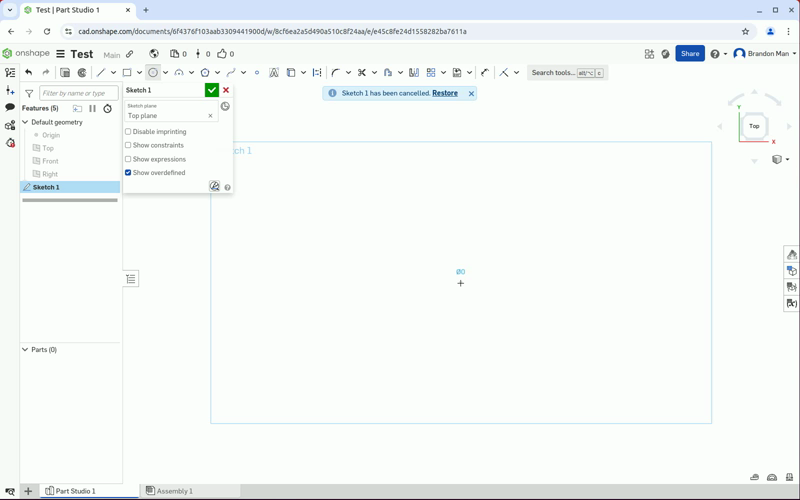
mouse_move(518, 282)
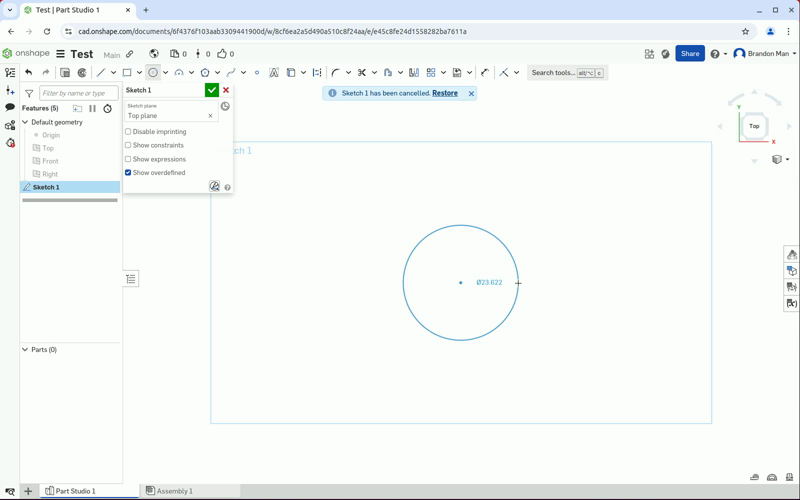
click(518, 282)
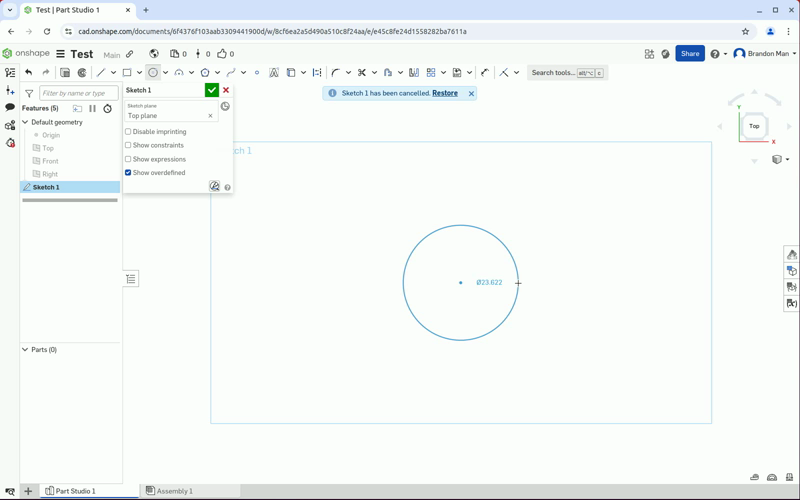
key(esc)
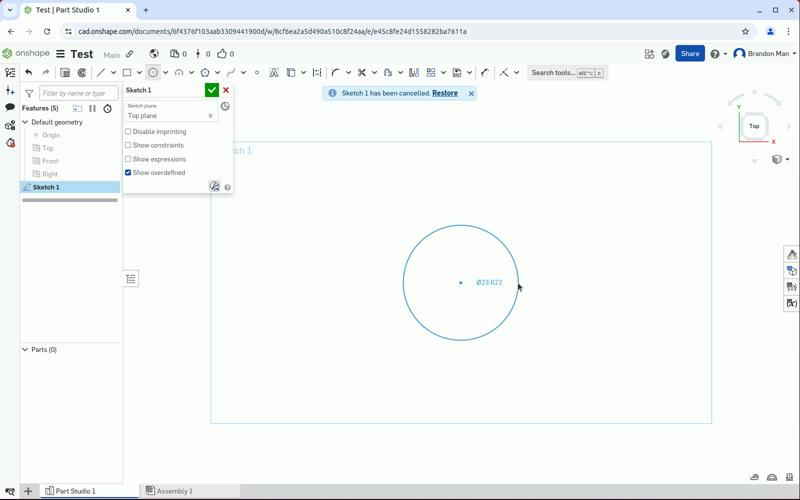
key(c)
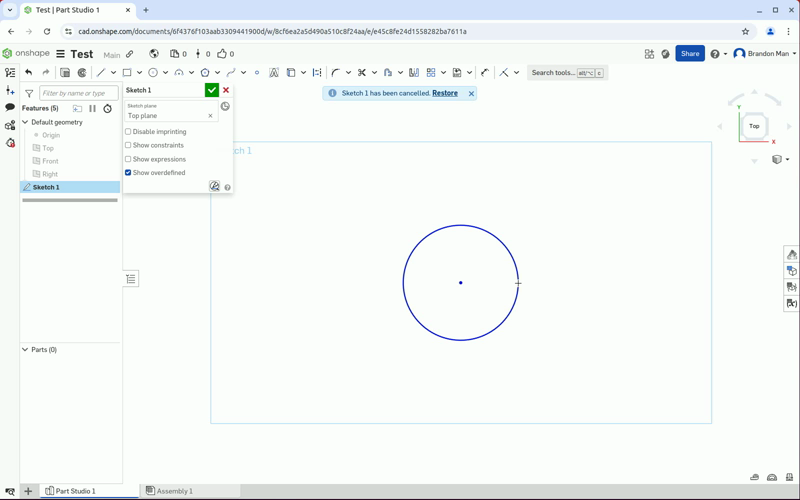
key_down(shift)
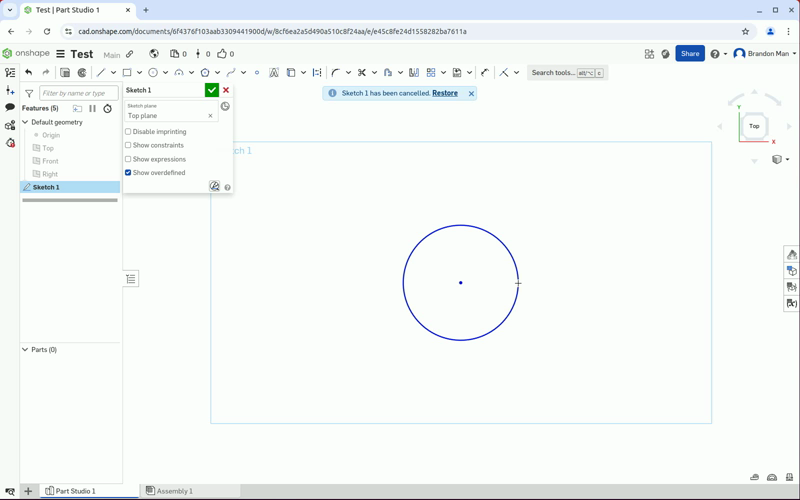
mouse_move(460, 282)
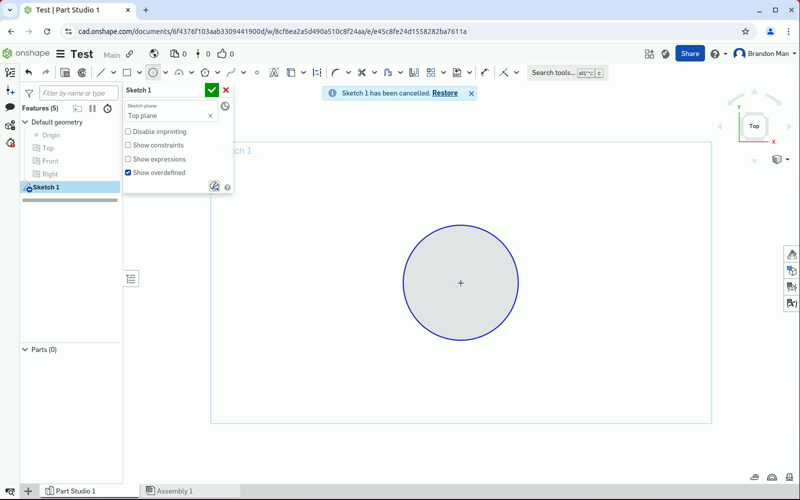
click(460, 282)
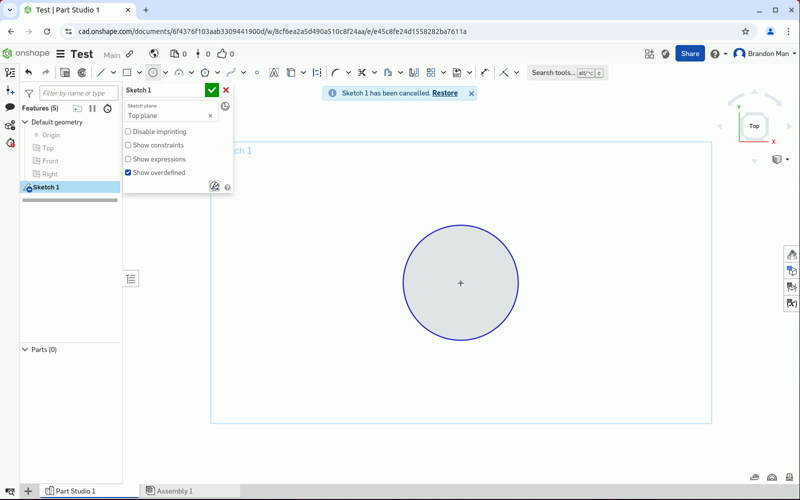
key_up(shift)
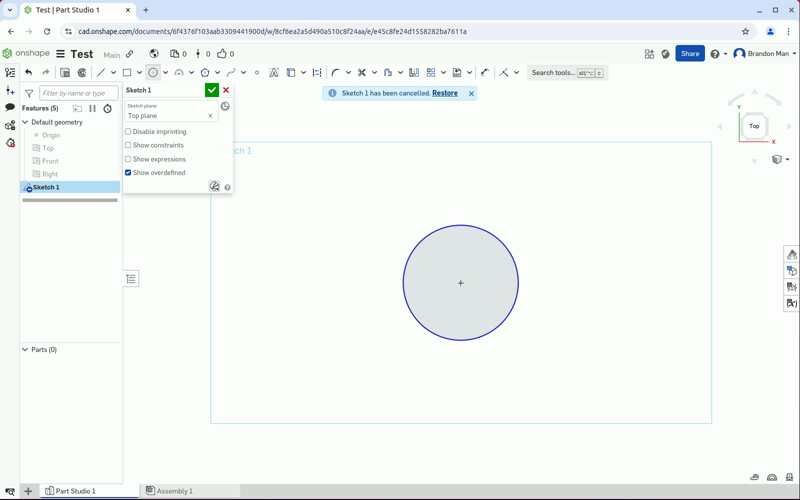
mouse_move(478, 282)
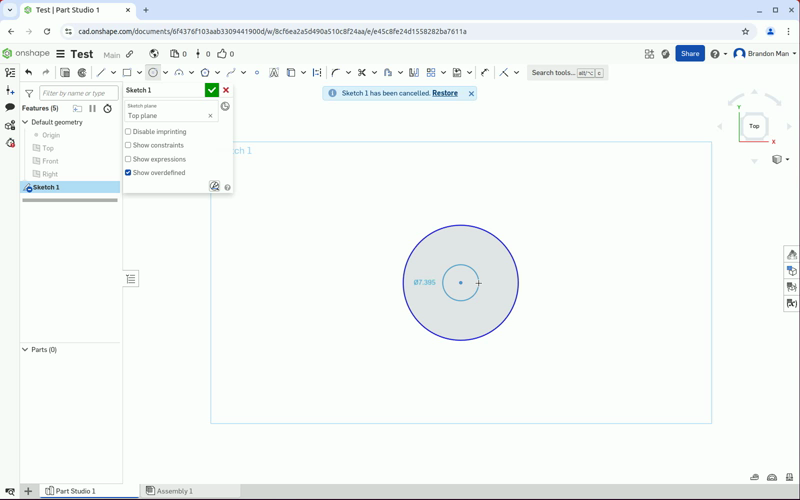
click(478, 282)
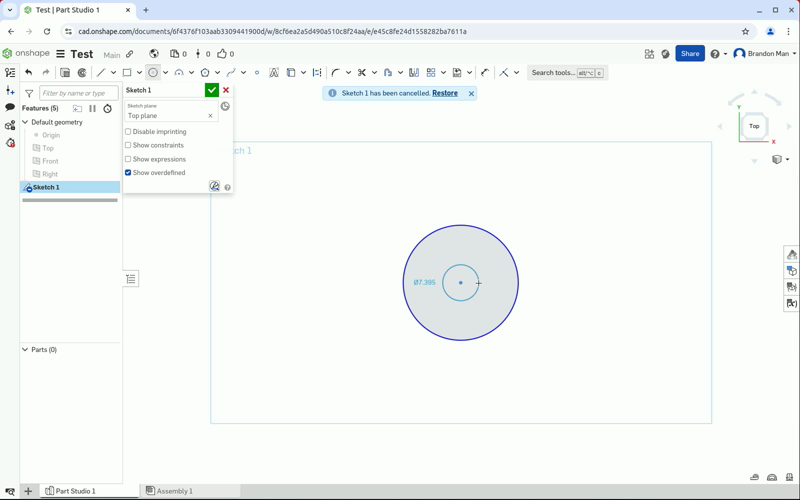
key(esc)
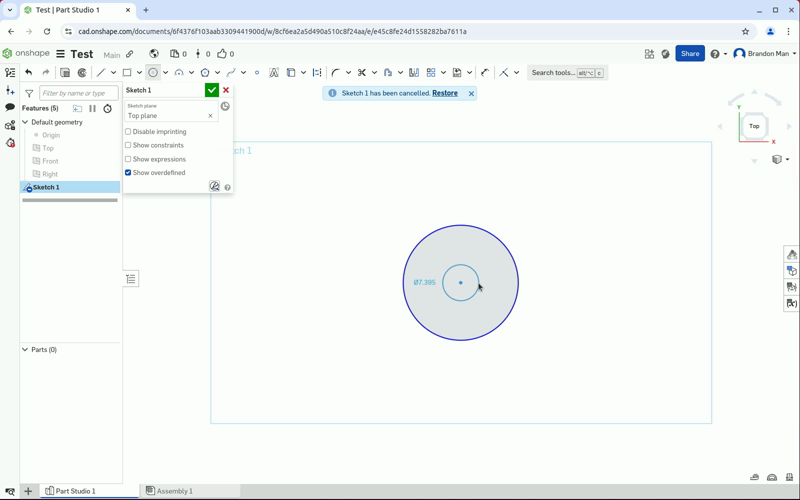
mouse_move(488, 298)
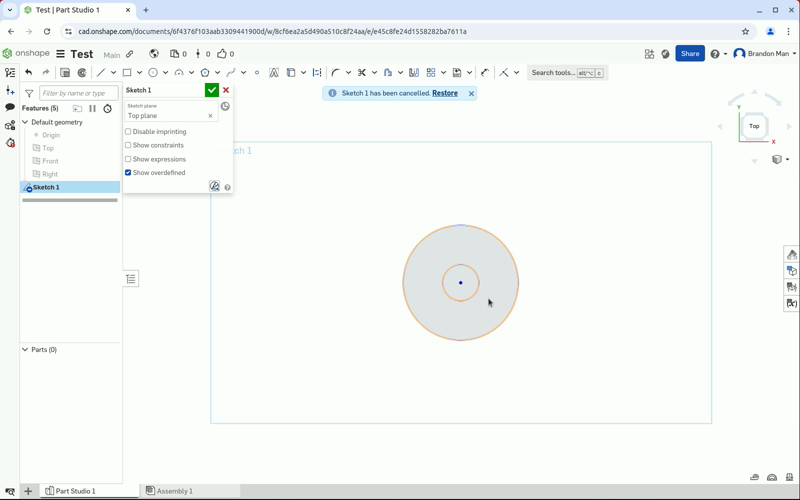
click(488, 298)
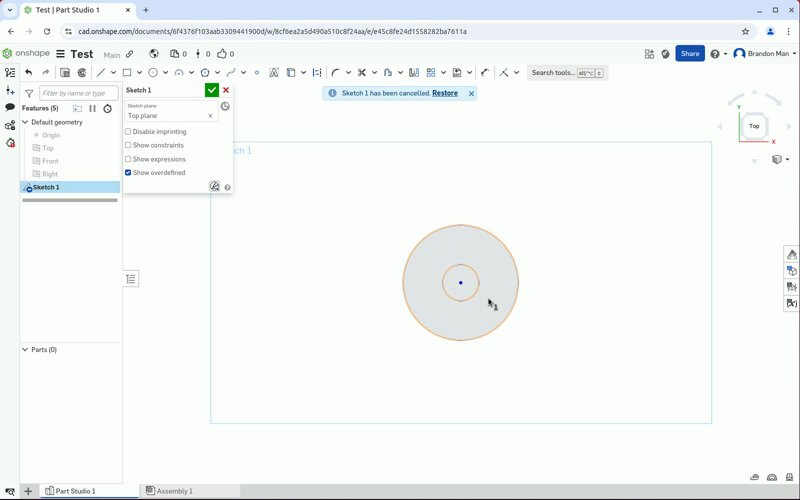
mouse_move(73, 352)
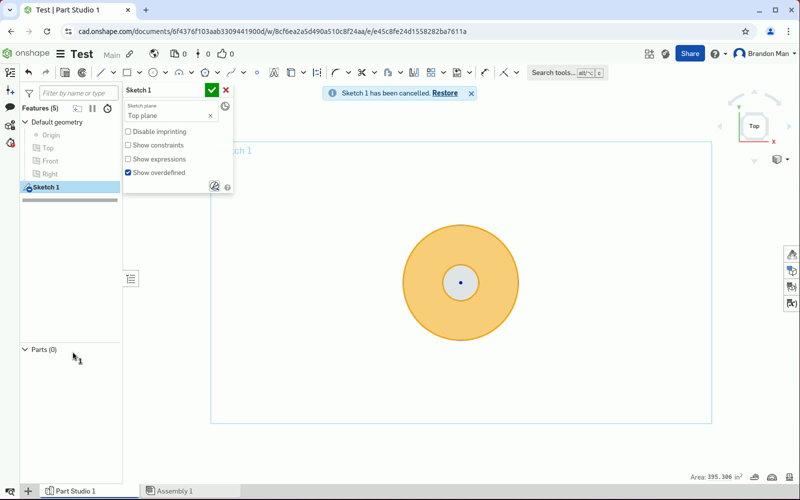
key(shift+y)
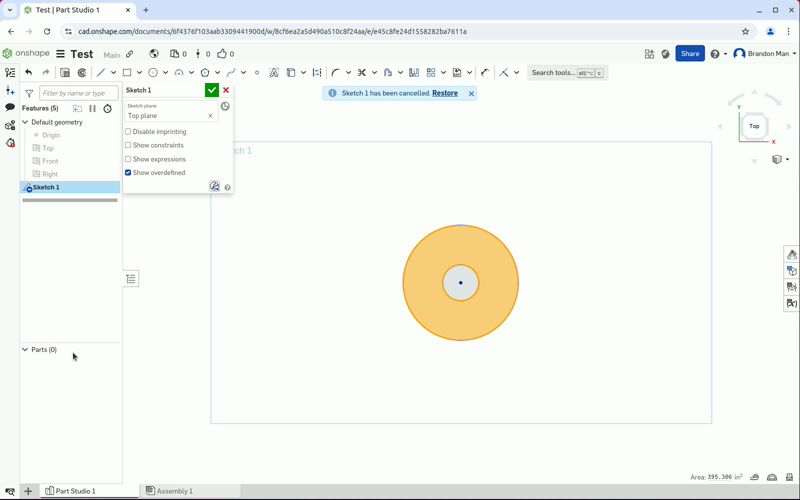
key(shift+e)
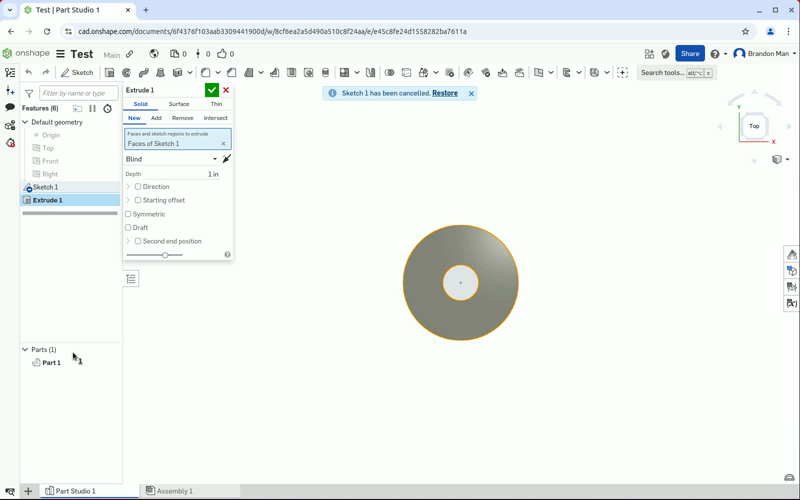
mouse_move(143, 106)
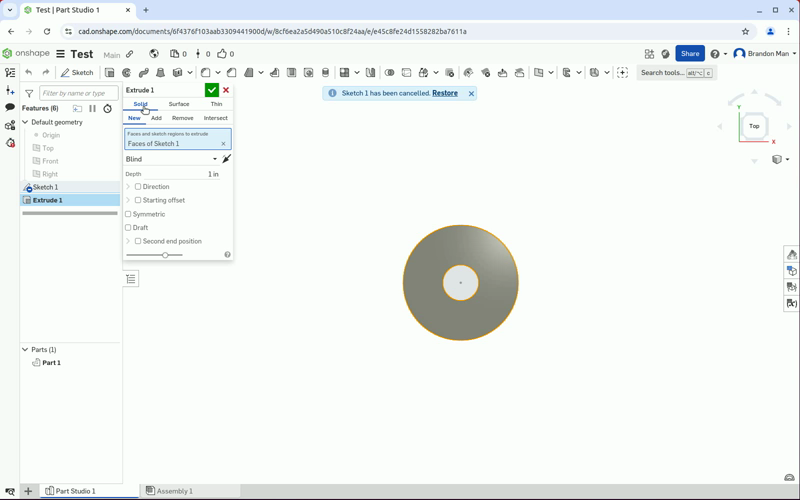
click(143, 106)
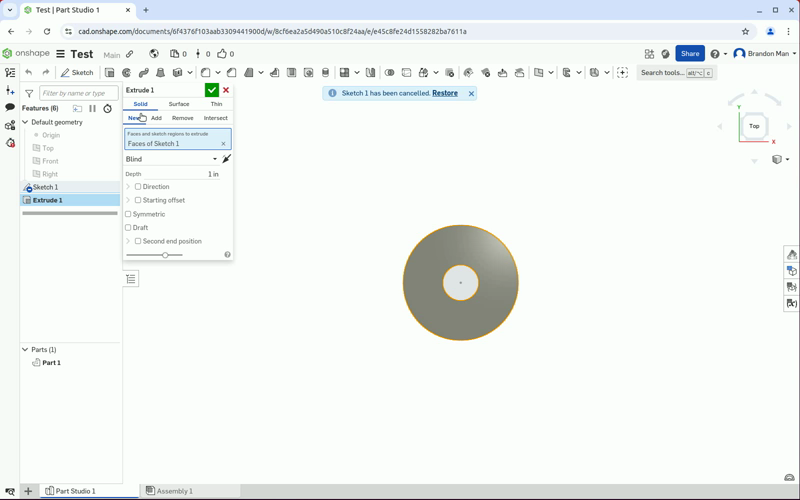
mouse_move(137, 120)
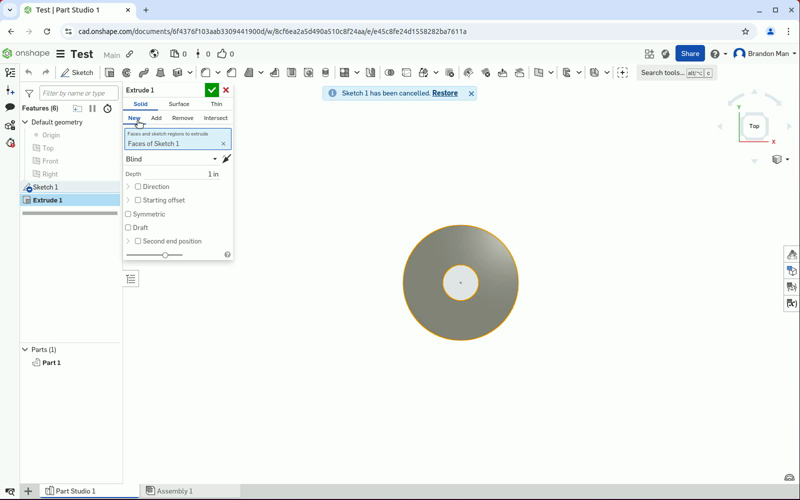
click(137, 120)
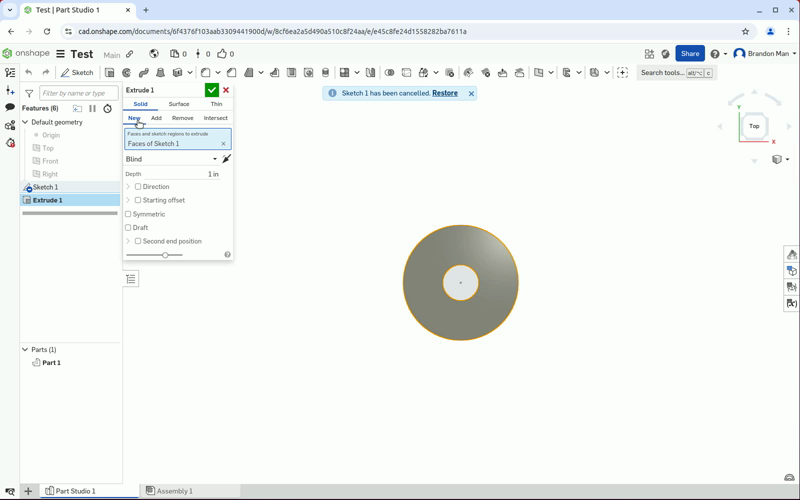
key(tab, 4)
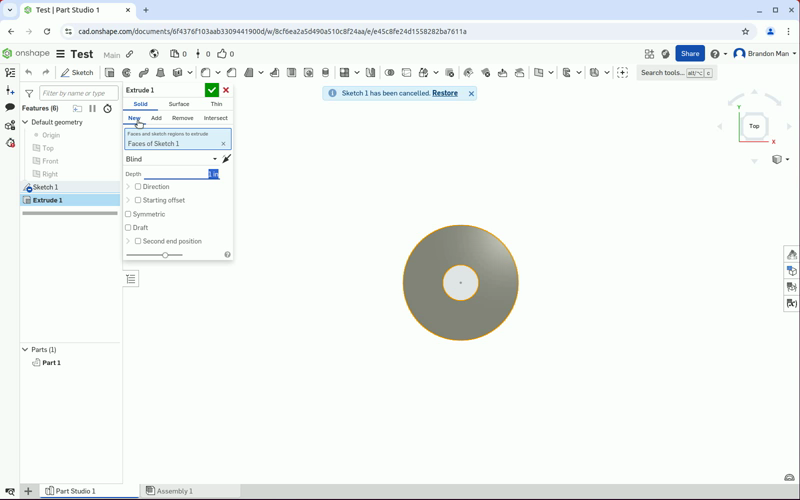
text(11.073)
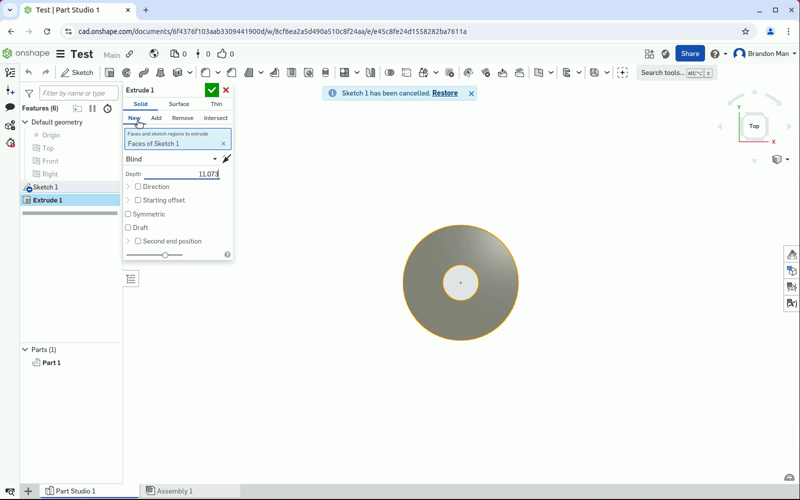
key(enter)
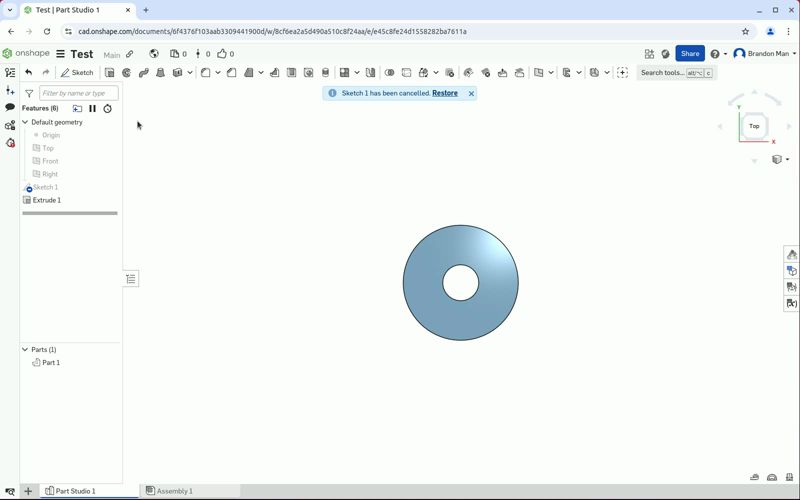
key(shift+h)
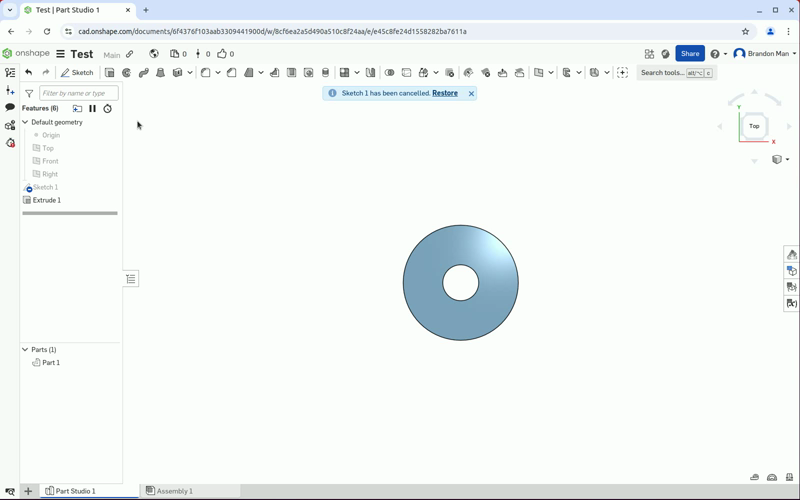
key(shift+h)
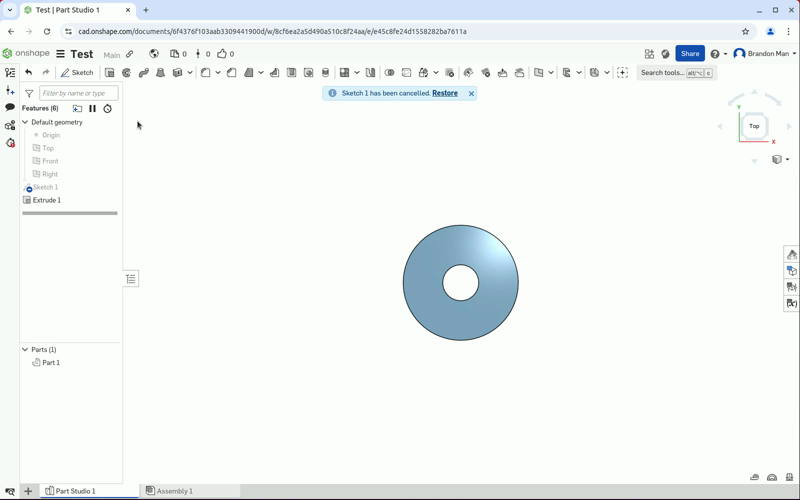
mouse_move(73, 189)
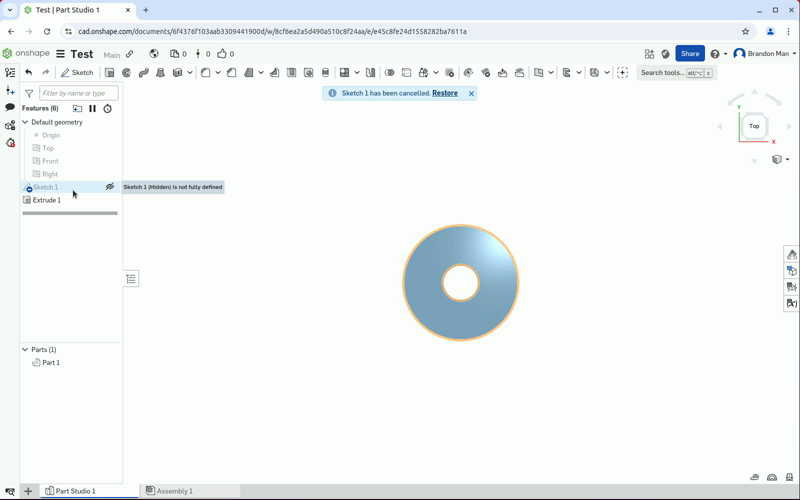
click(73, 189)
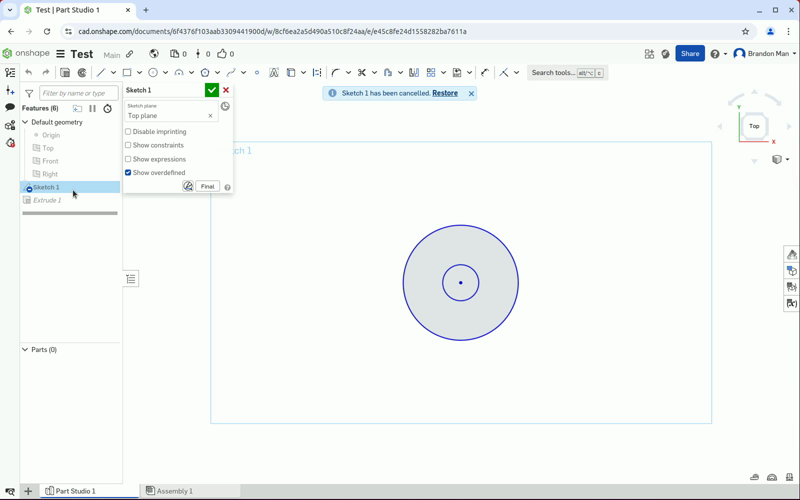
mouse_move(229, 92)
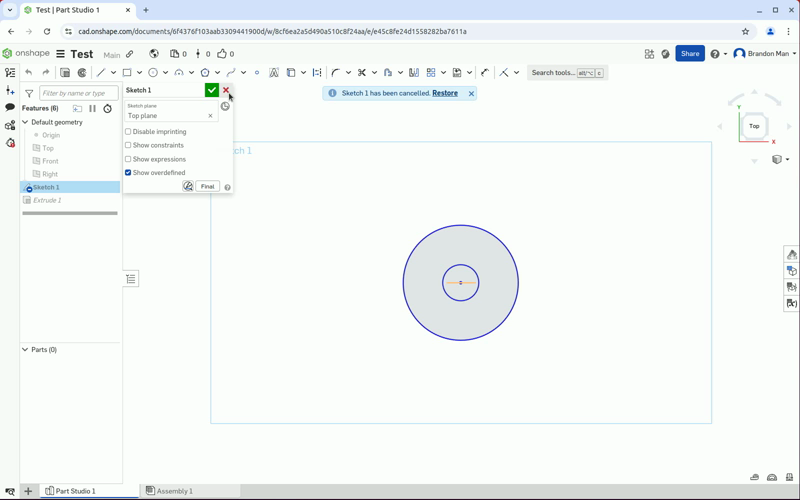
click(229, 92)
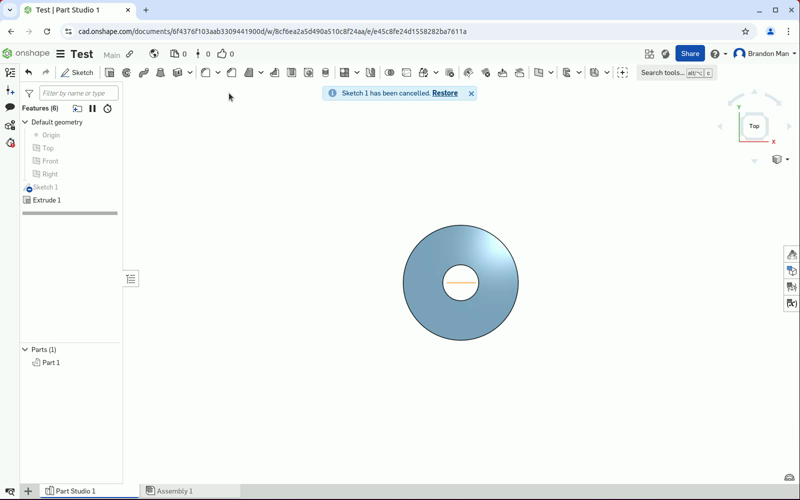
mouse_move(541, 75)
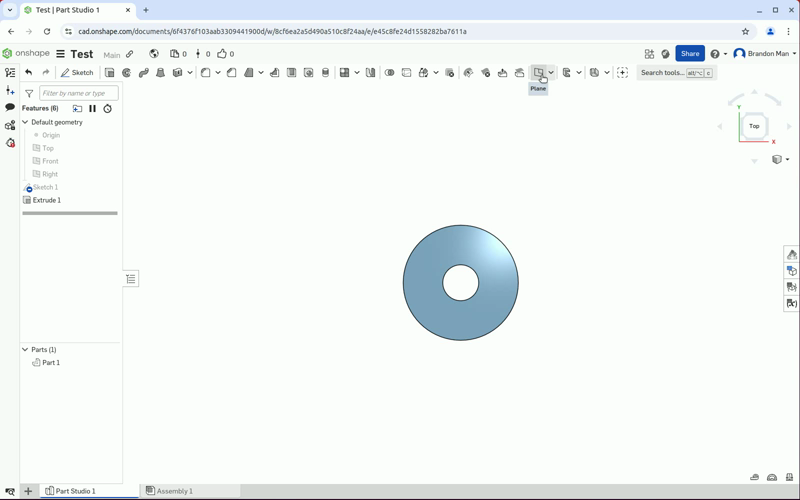
click(541, 75)
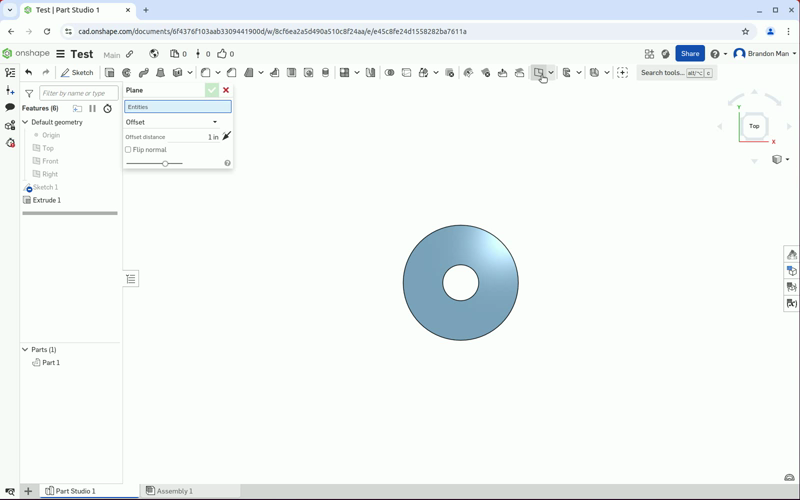
mouse_move(73, 150)
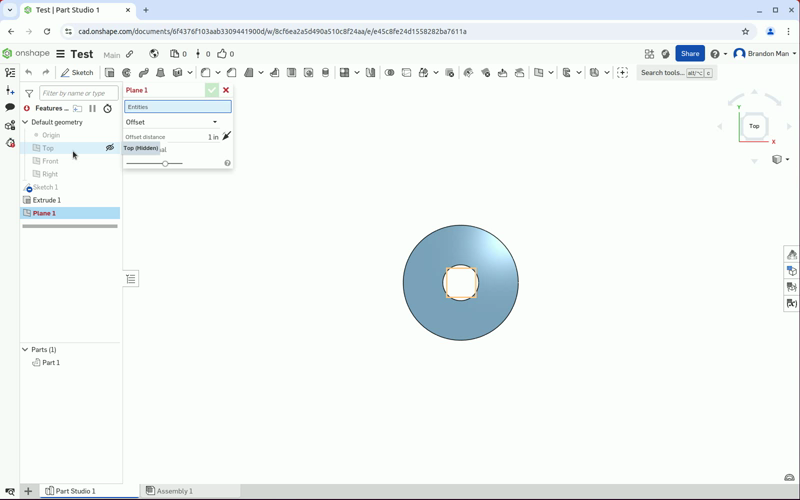
click(73, 150)
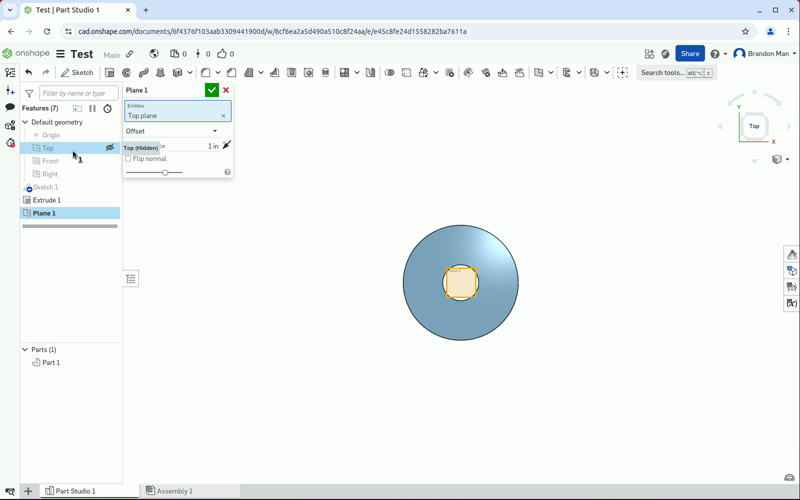
key(tab, 2)
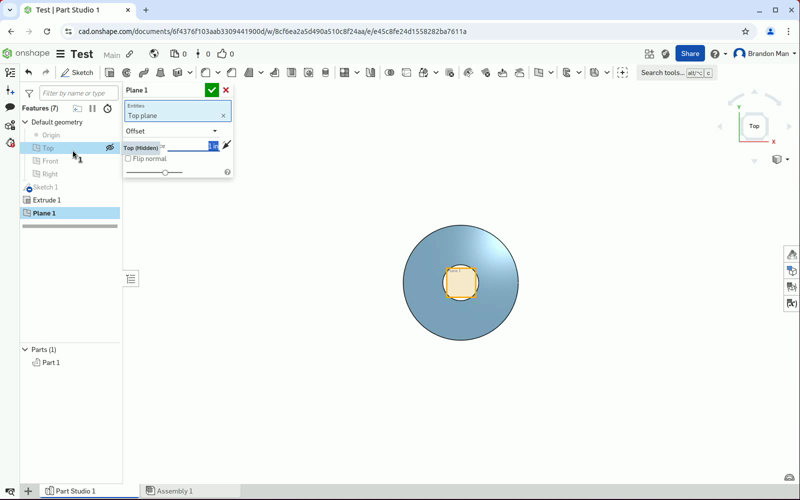
text(11.061)
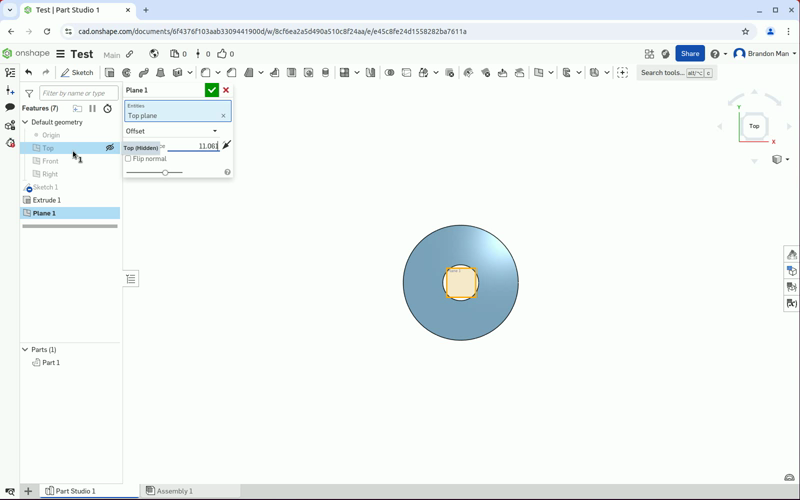
key(enter, 2)
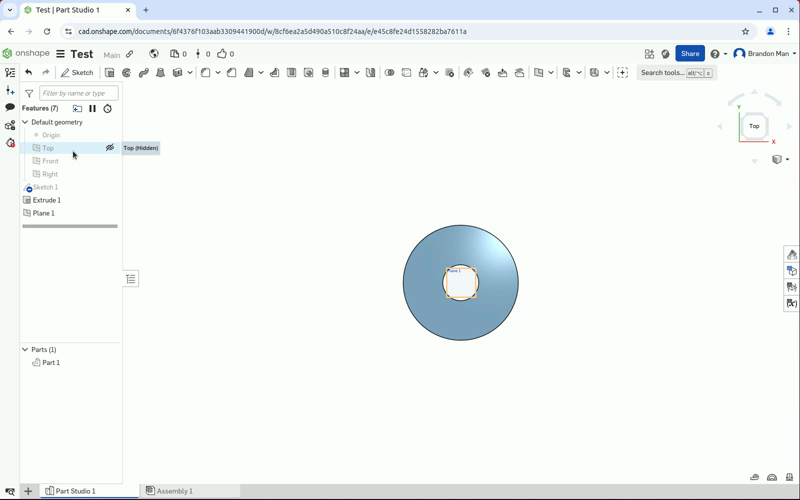
key(shift+s)
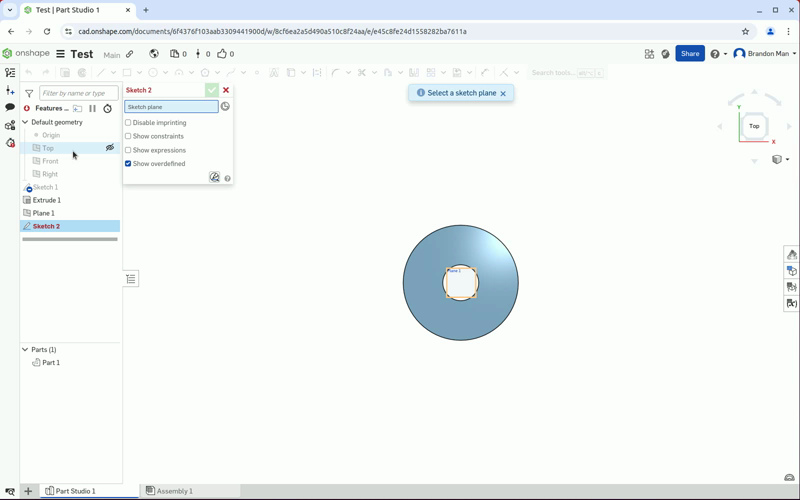
mouse_move(73, 215)
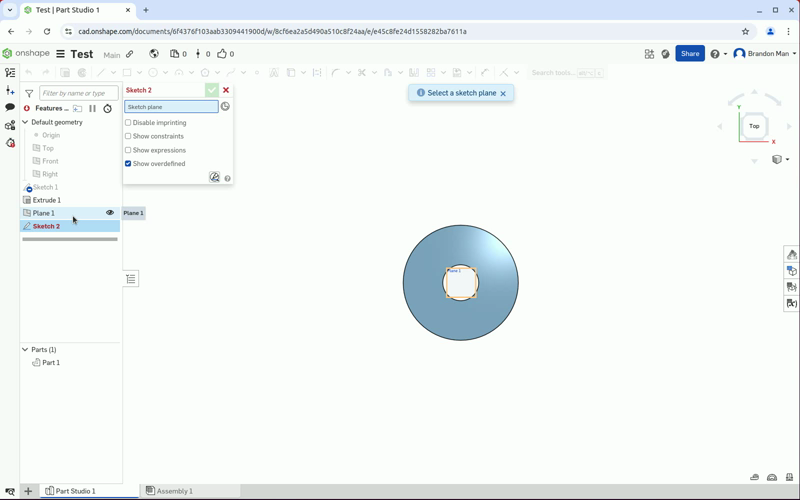
click(73, 215)
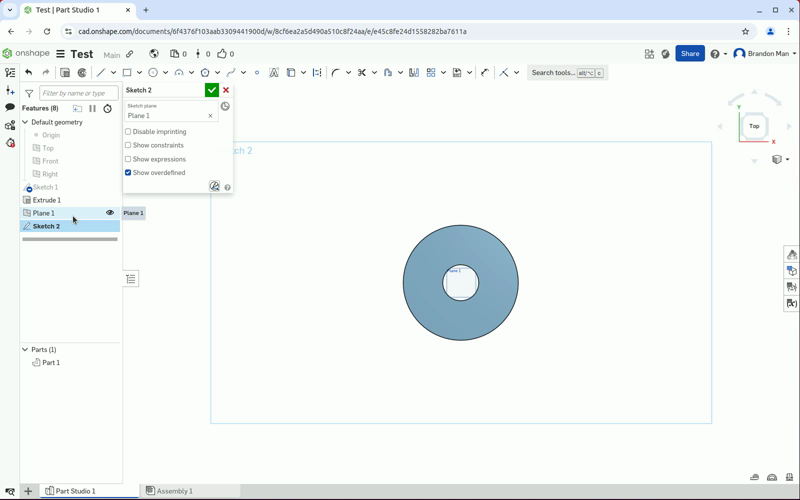
mouse_move(73, 352)
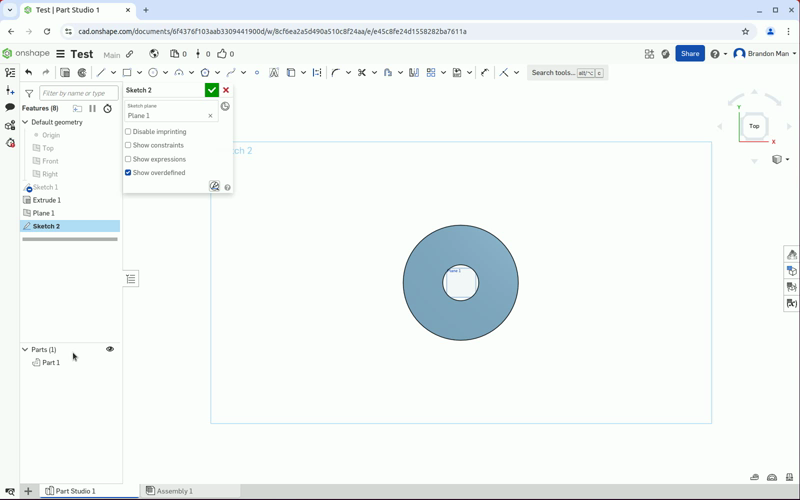
key(y)
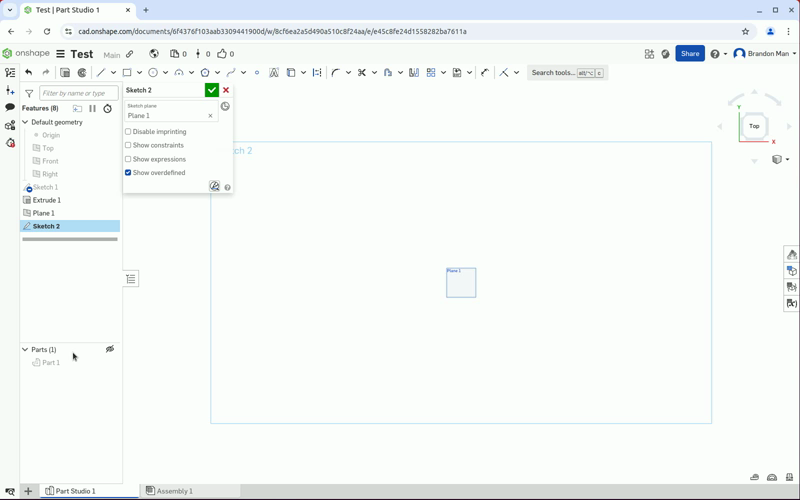
key(c)
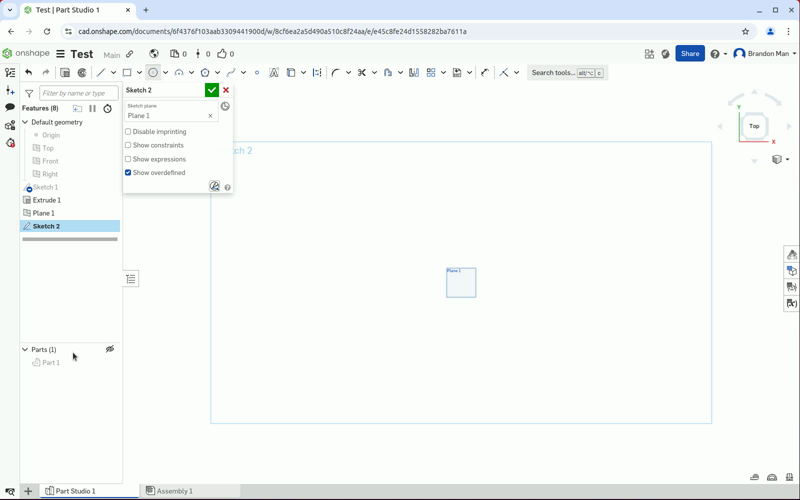
key_down(shift)
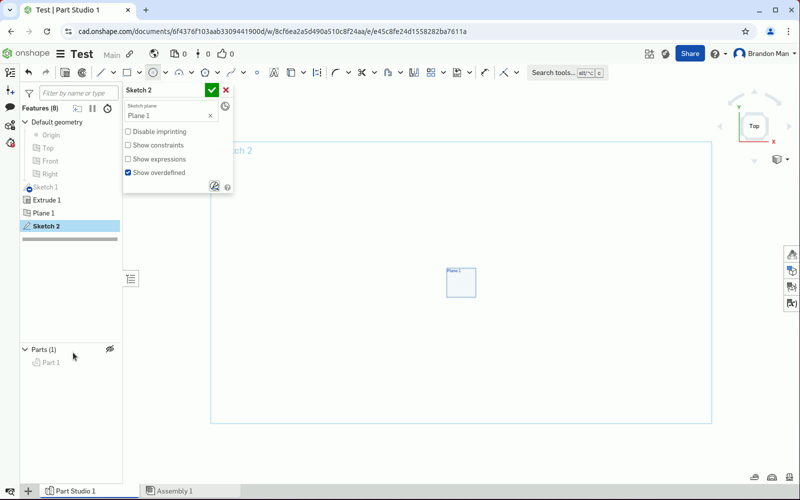
mouse_move(461, 282)
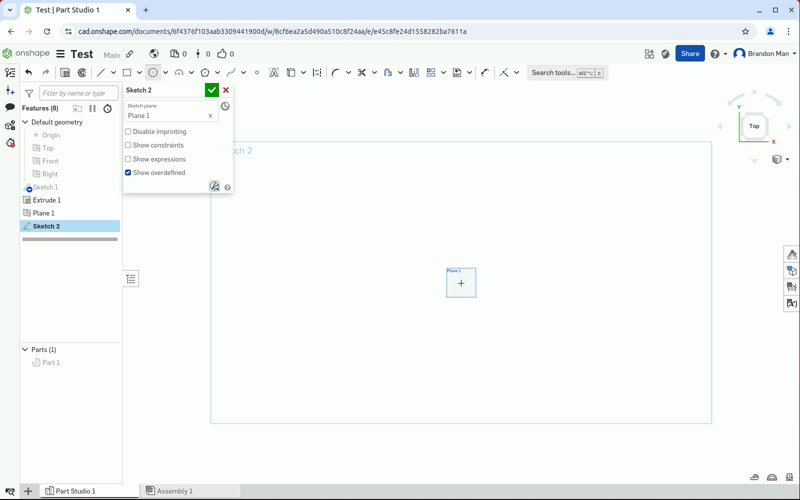
click(461, 282)
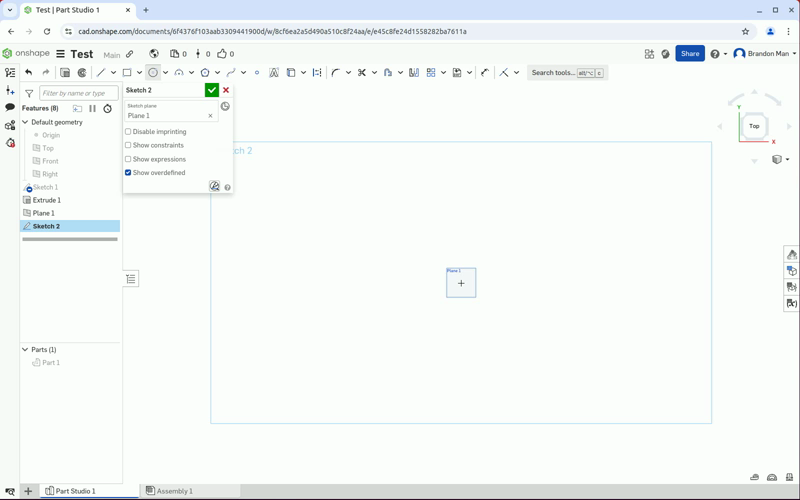
key_up(shift)
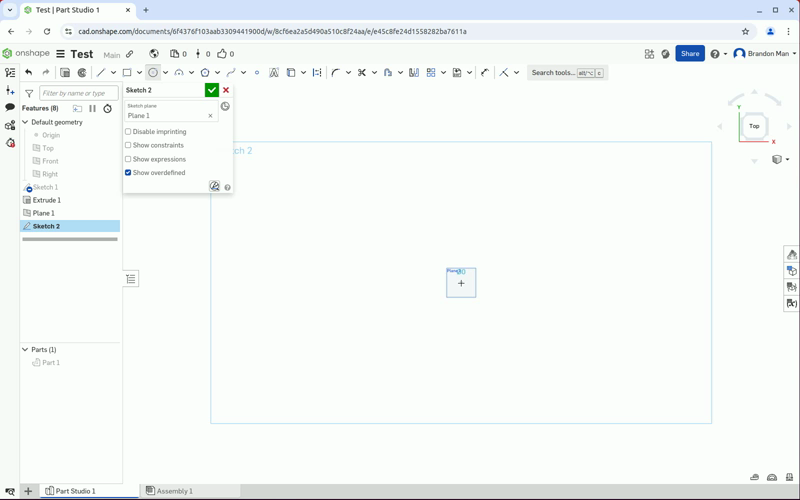
mouse_move(498, 282)
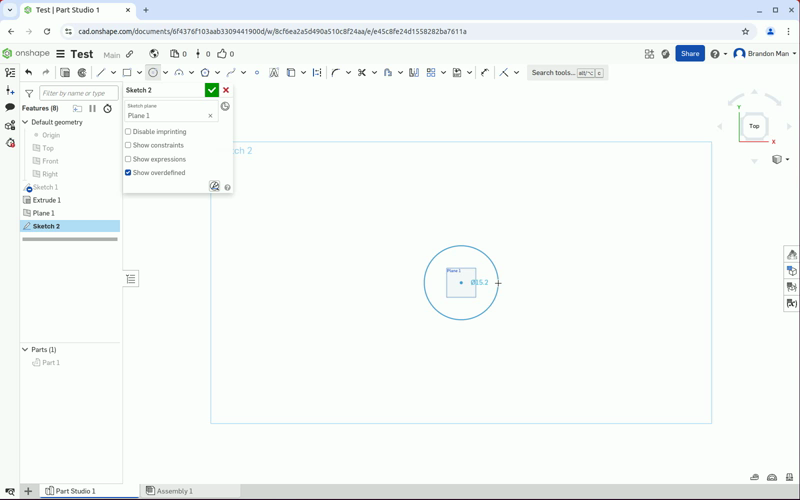
click(498, 282)
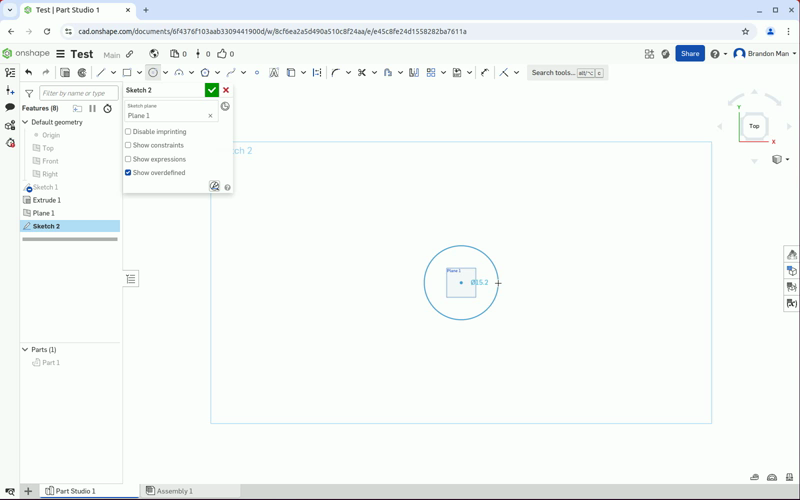
key(esc)
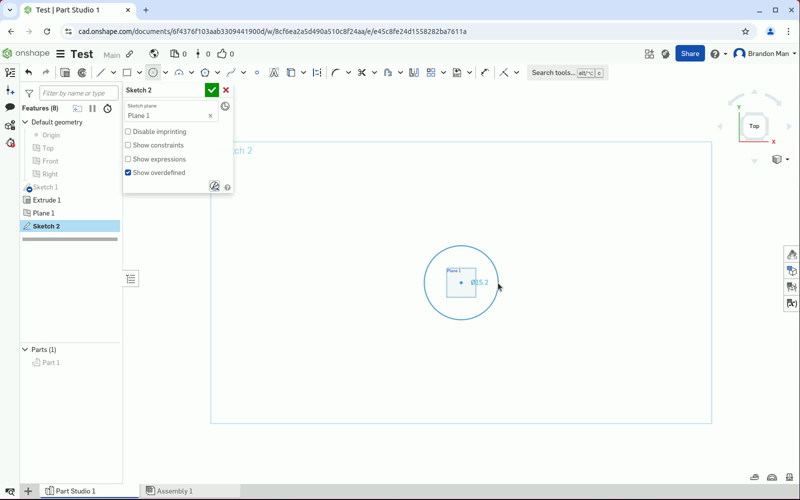
key(c)
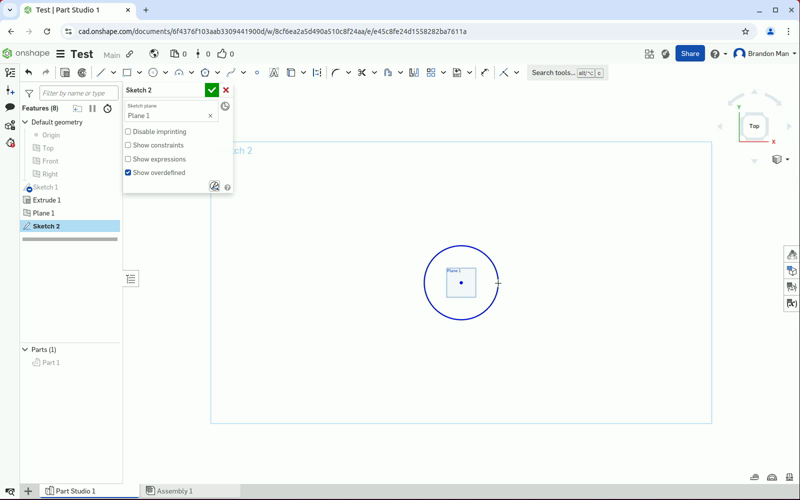
key_down(shift)
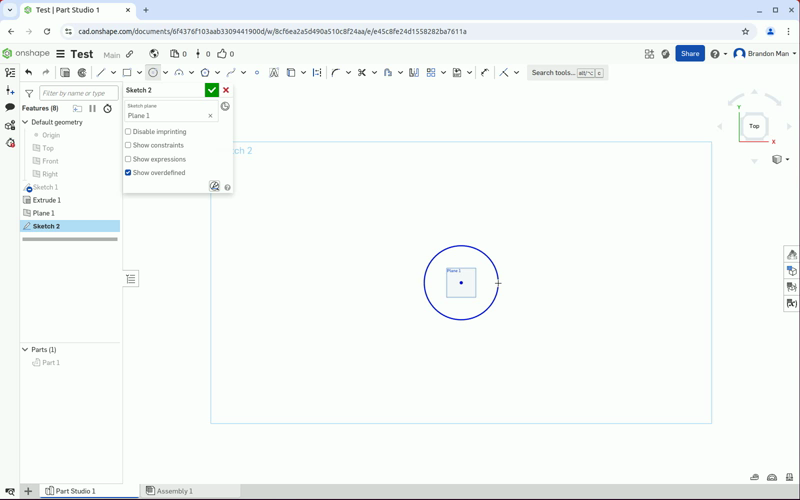
mouse_move(461, 282)
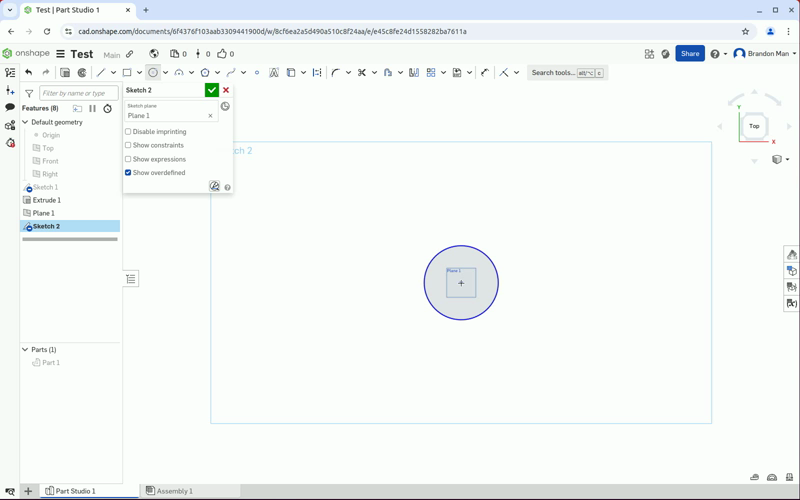
click(461, 282)
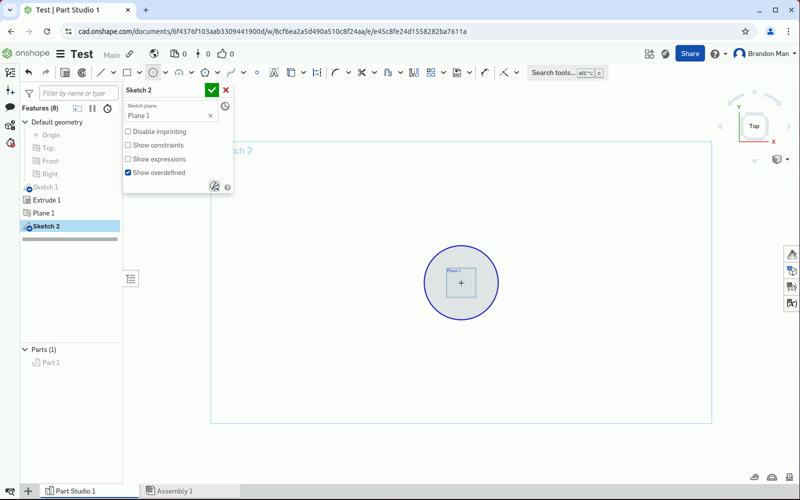
key_up(shift)
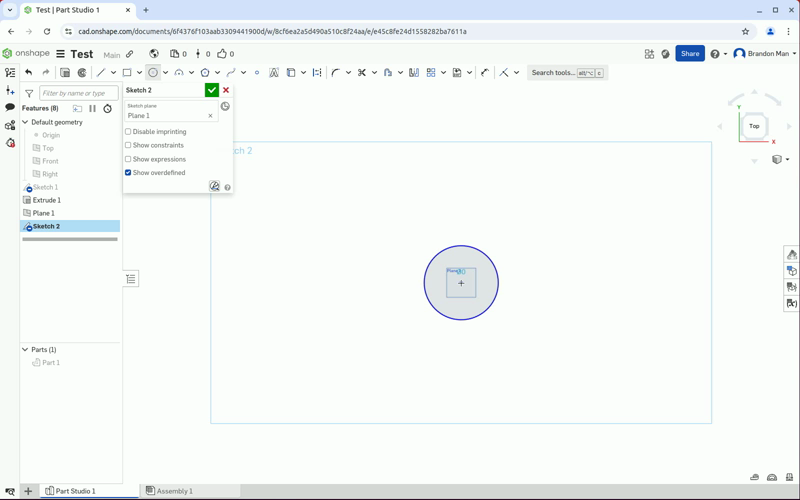
mouse_move(479, 282)
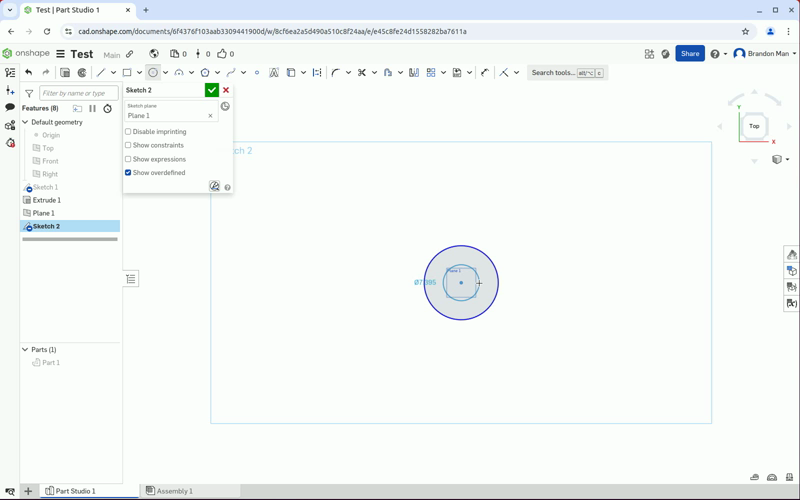
click(479, 282)
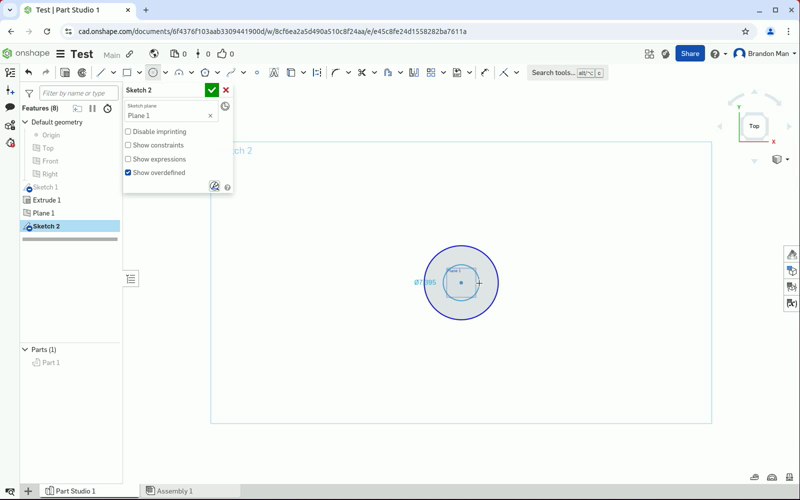
key(esc)
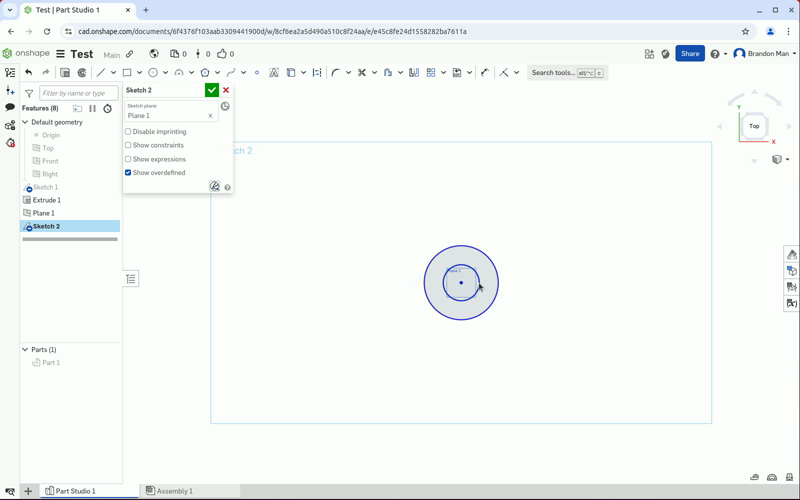
mouse_move(461, 255)
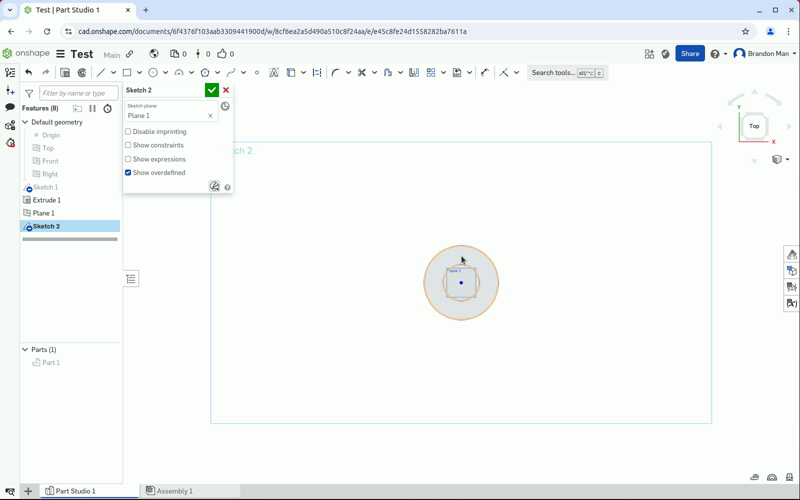
click(461, 255)
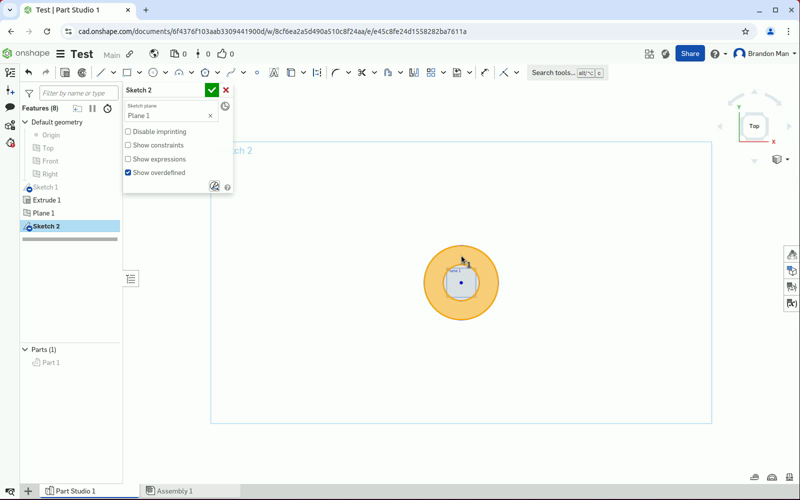
mouse_move(73, 352)
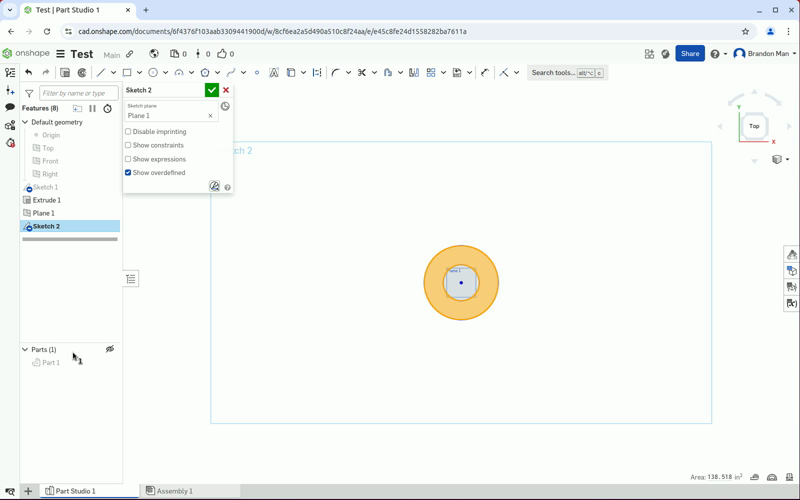
key(shift+y)
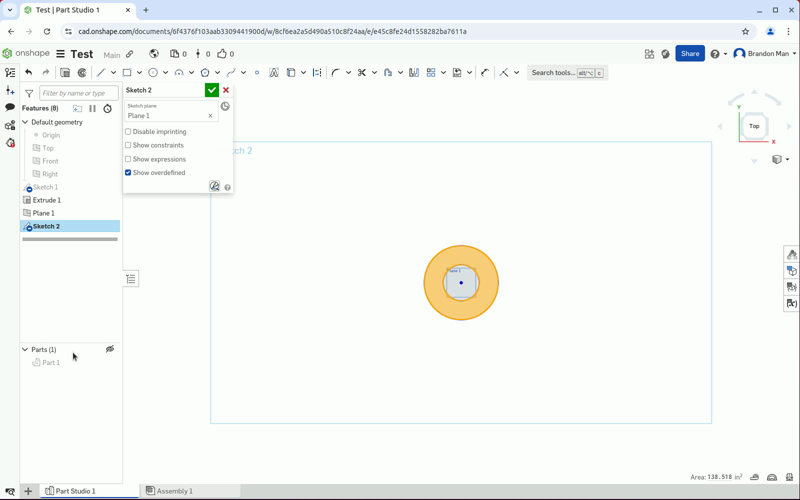
key(shift+e)
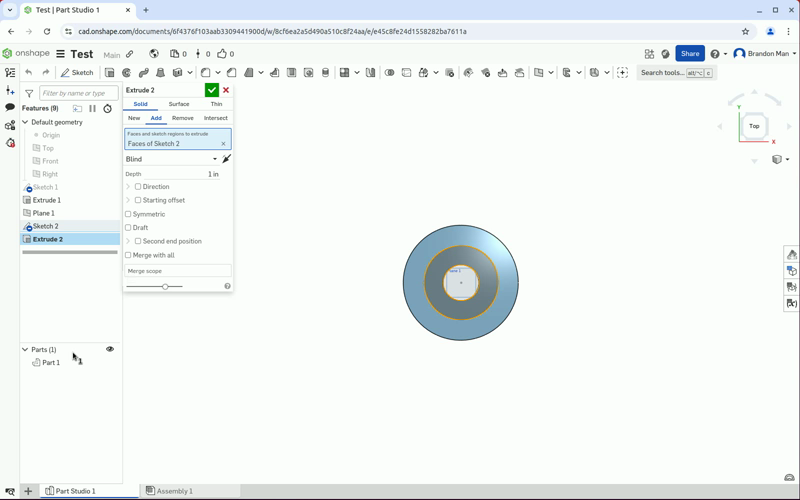
mouse_move(143, 106)
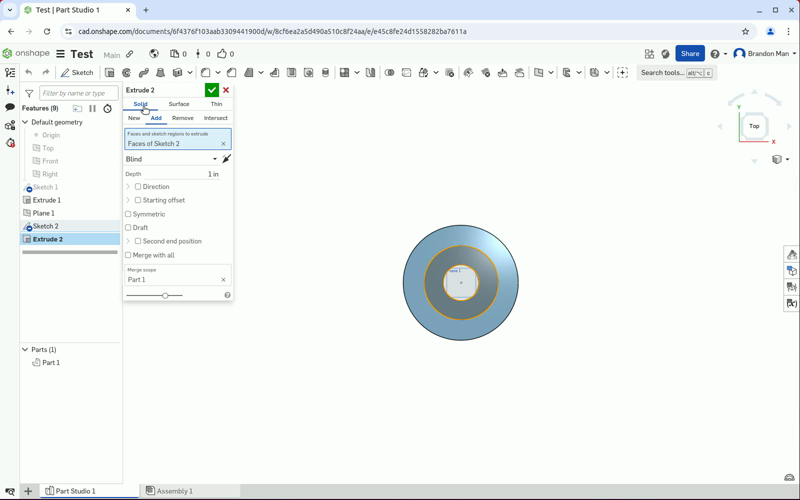
click(143, 106)
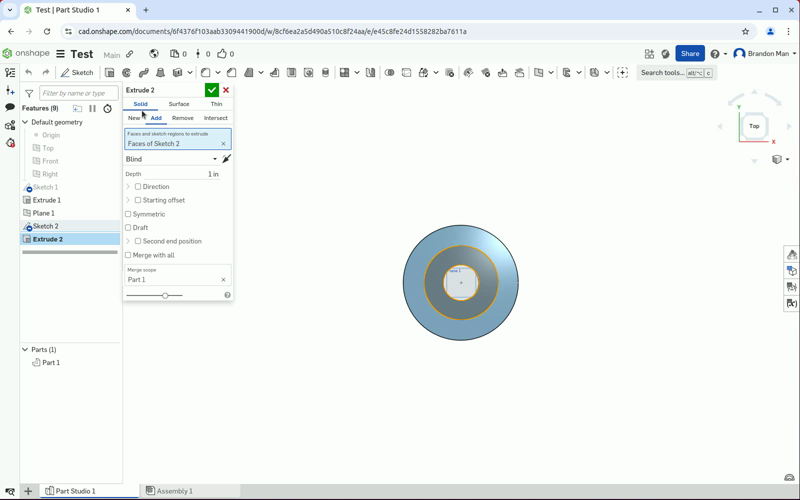
mouse_move(137, 120)
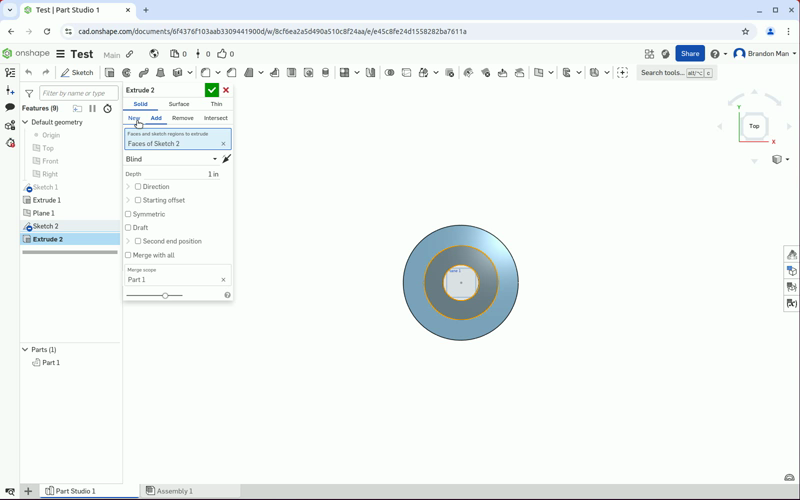
click(137, 120)
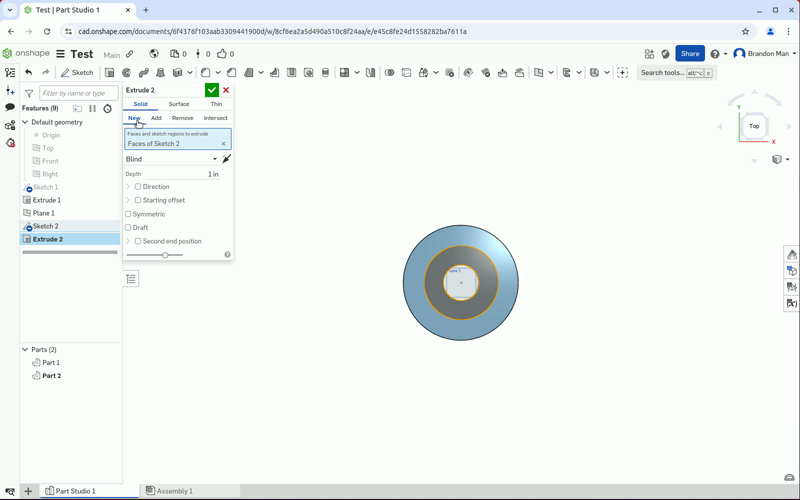
key(tab, 4)
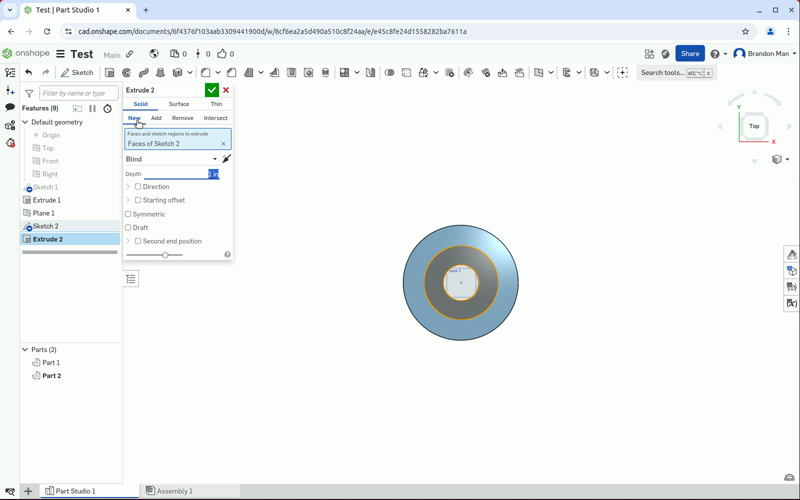
text(10.591)
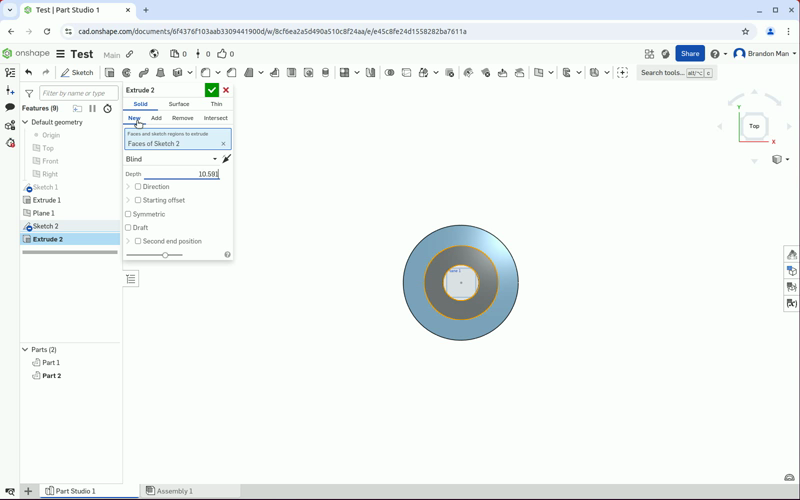
key(enter)
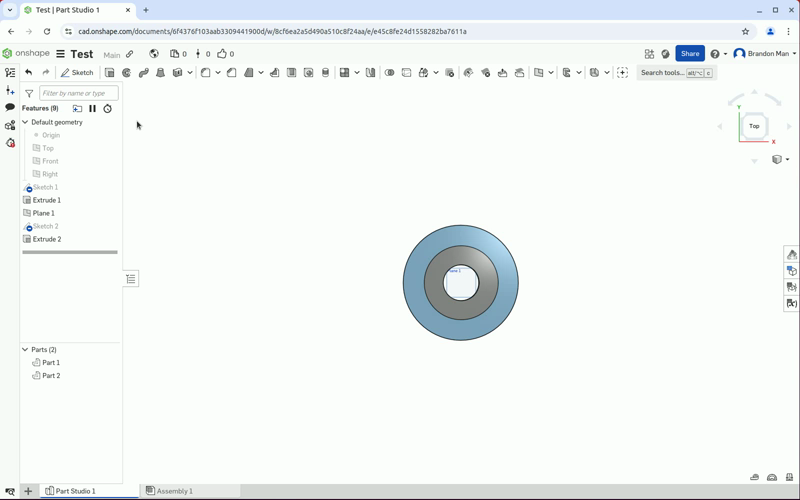
key(shift+h)
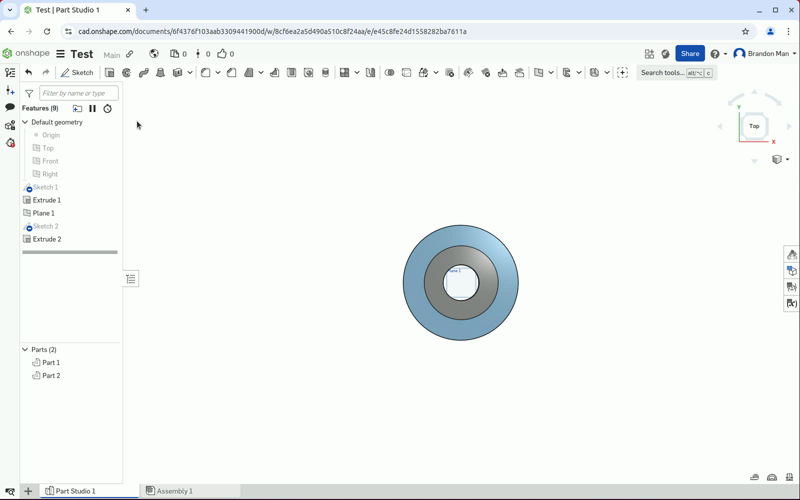
key(shift+h)
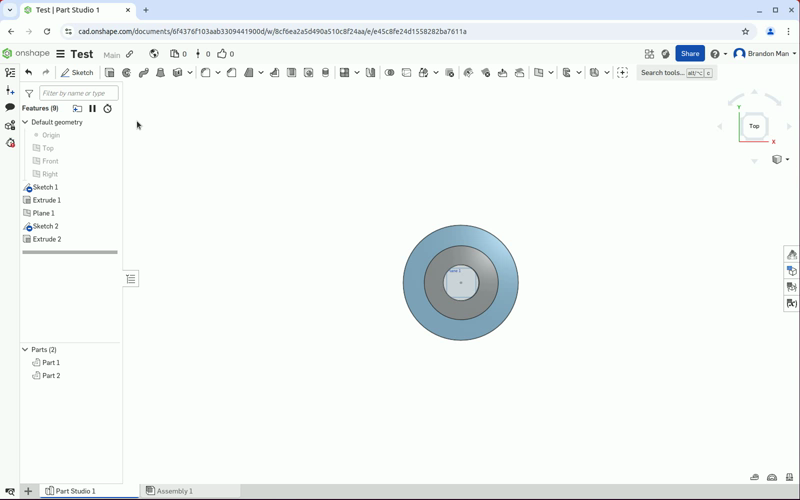
key(shift+7)
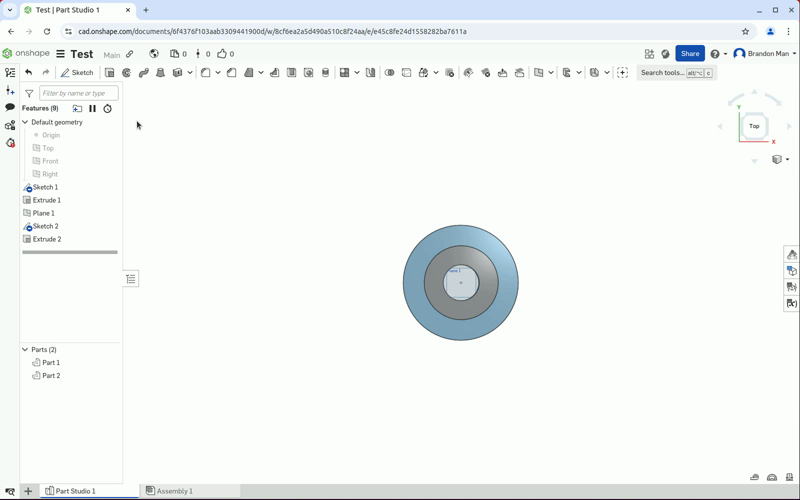
key(up, 3)
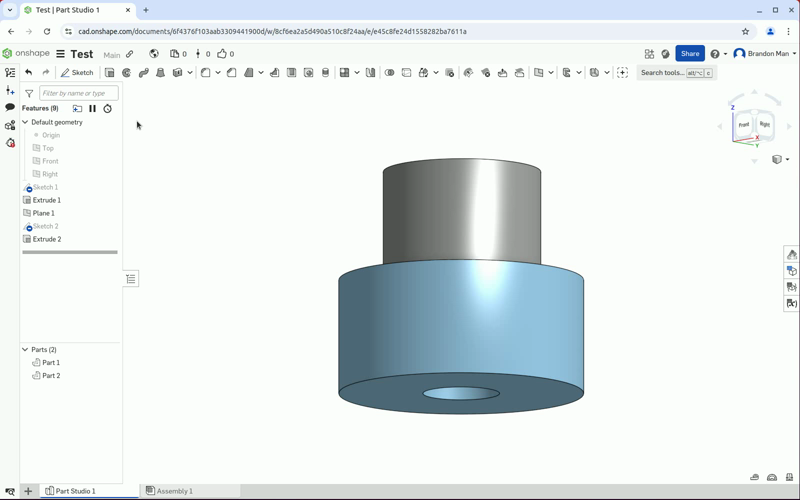
key(left, 3)
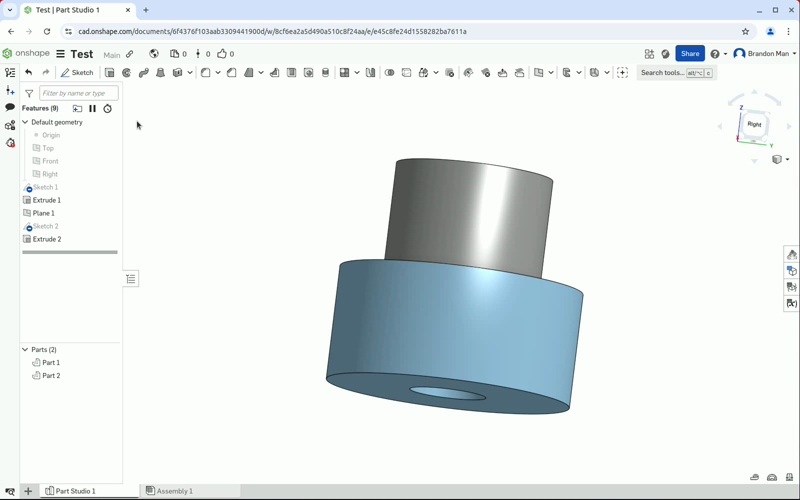
key(right, 3)
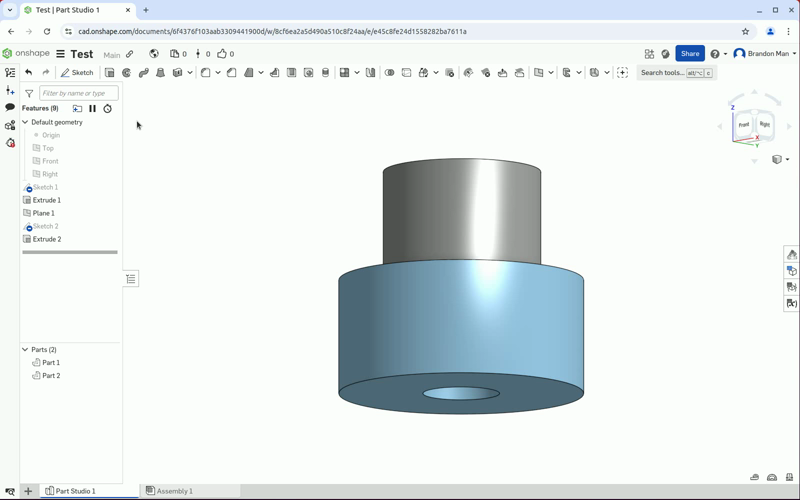
key(down, 3)
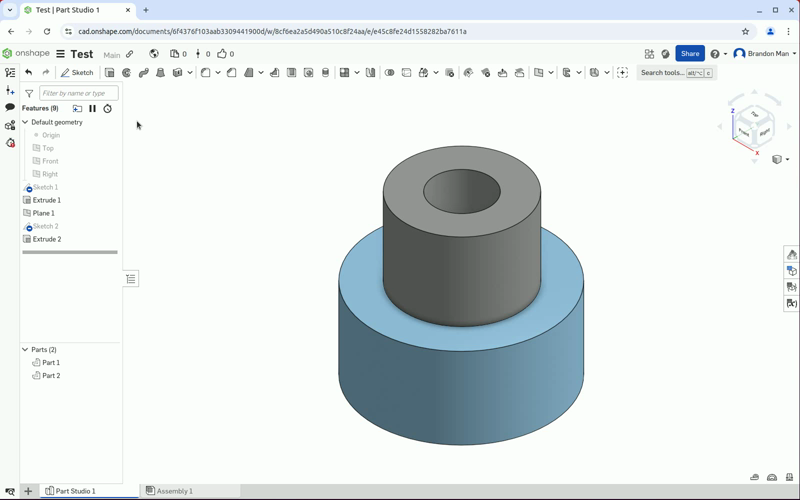
mouse_move(73, 189)
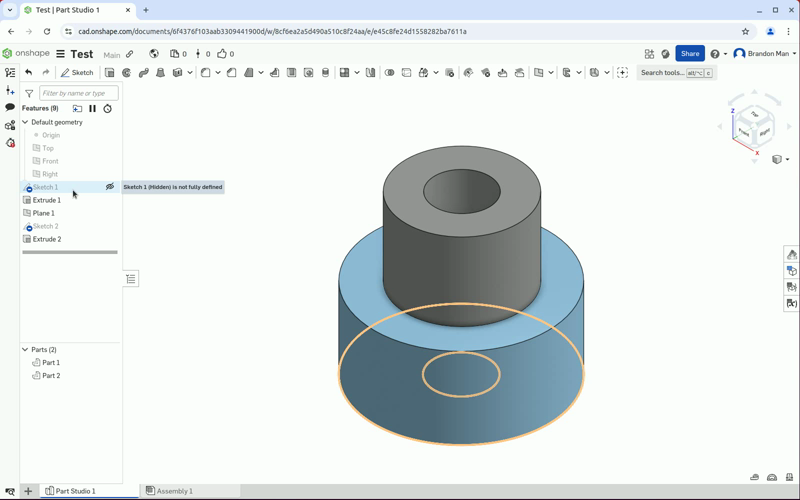
click(73, 189)